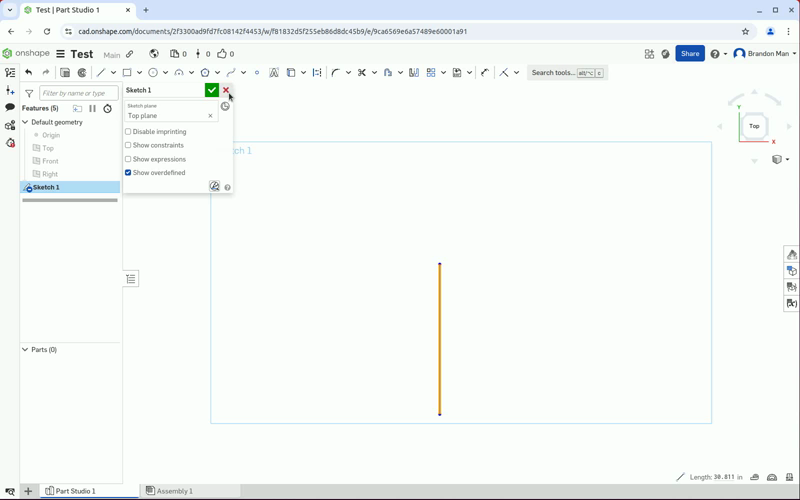
key(shift+h)
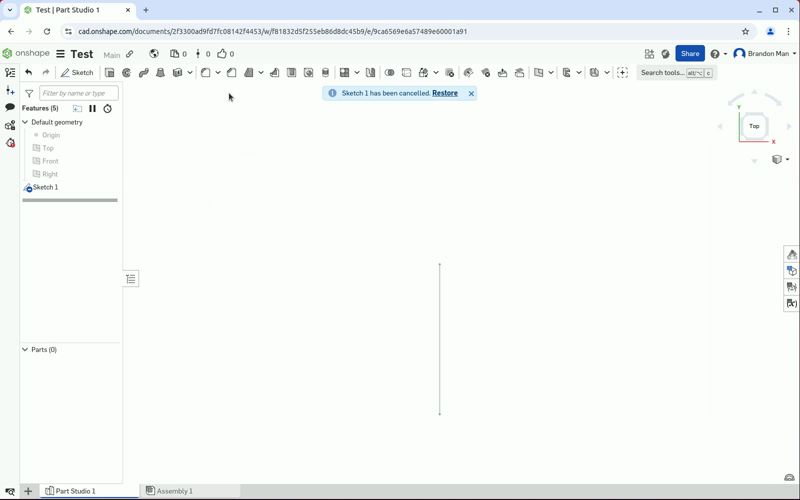
mouse_move(73, 352)
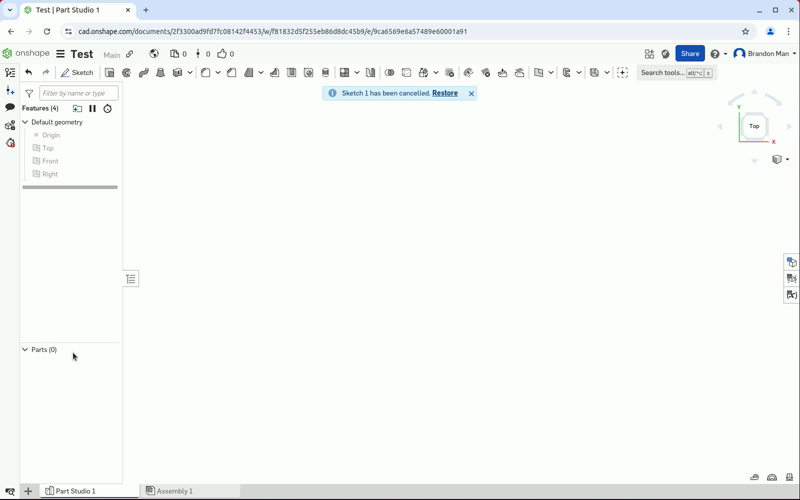
key(y)
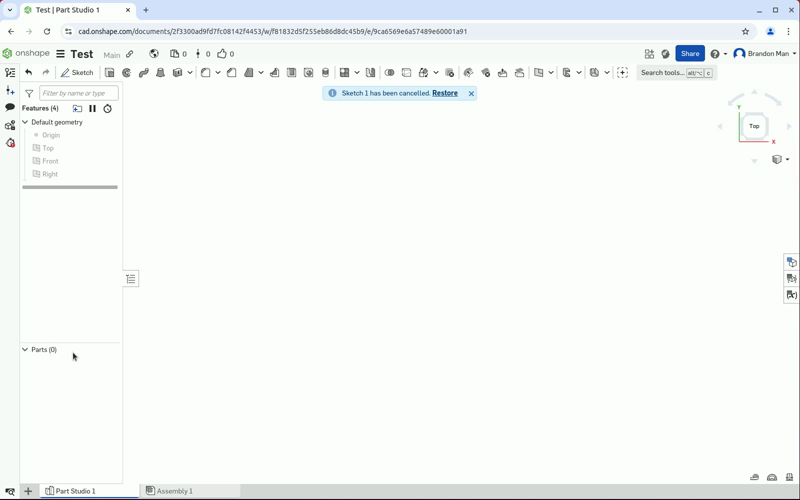
key(shift+p)
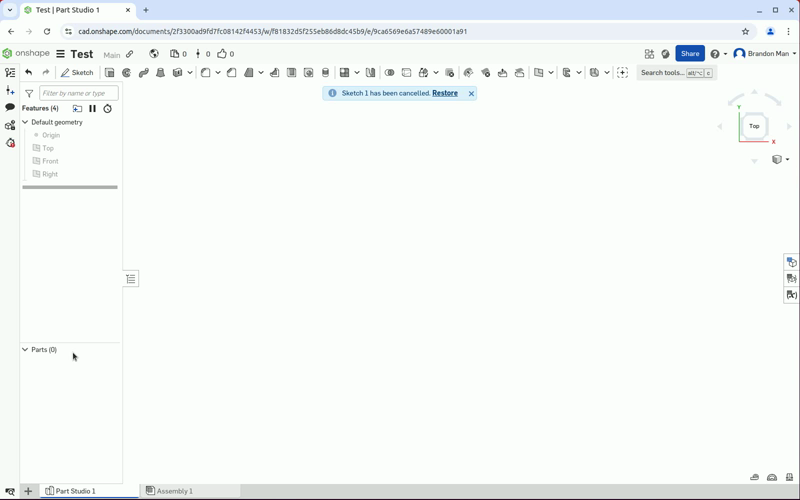
key(space)
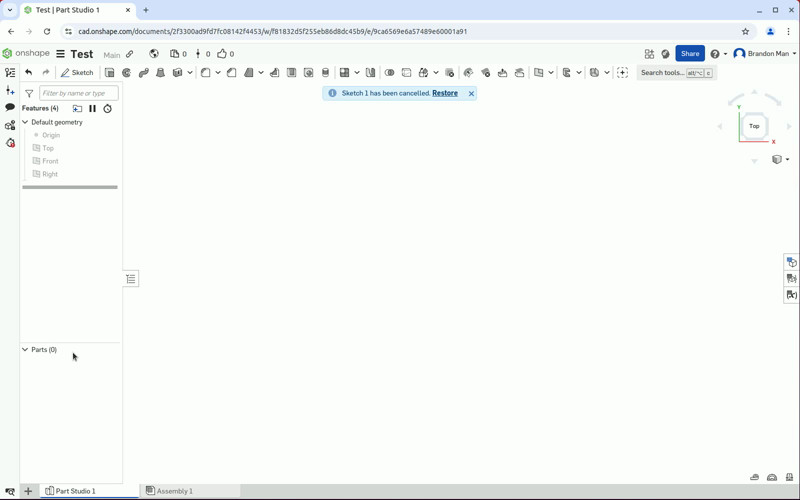
key_down(shift)
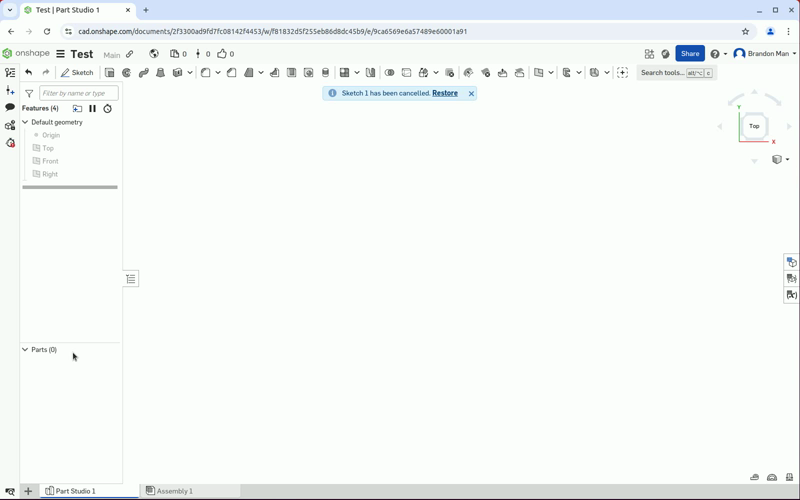
key(up)
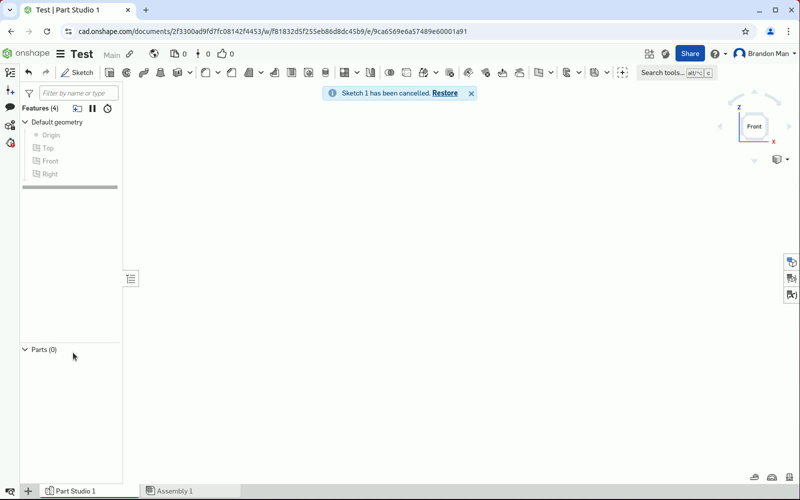
key_up(shift)
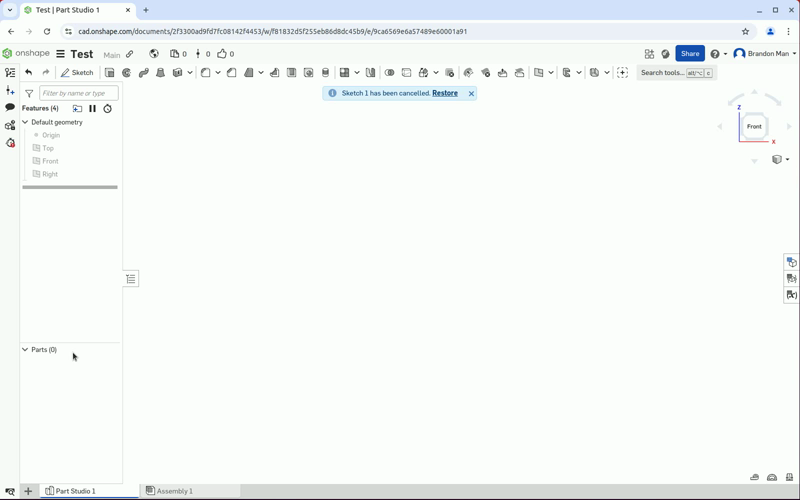
mouse_move(73, 352)
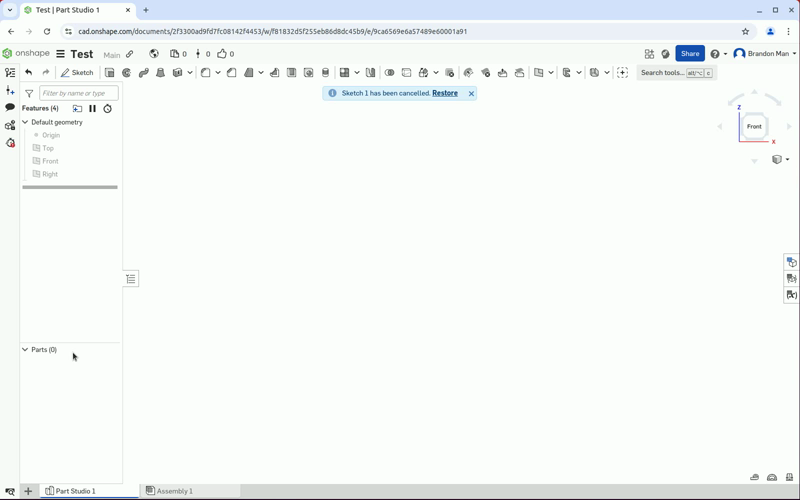
key(shift+y)
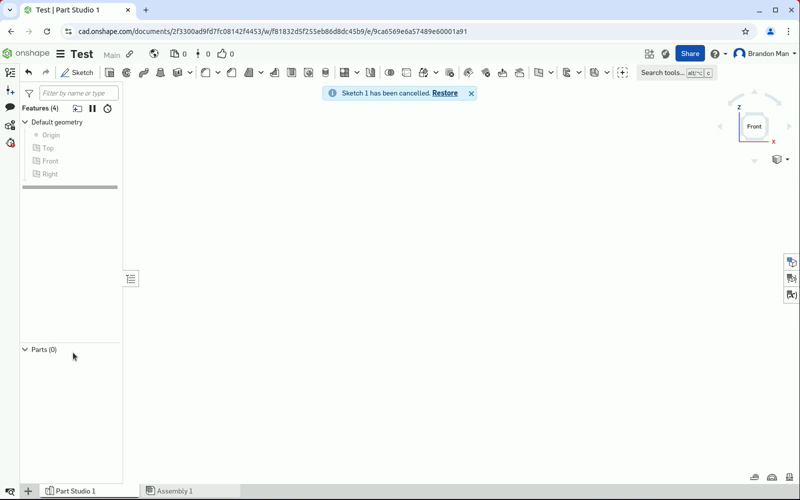
key(shift+s)
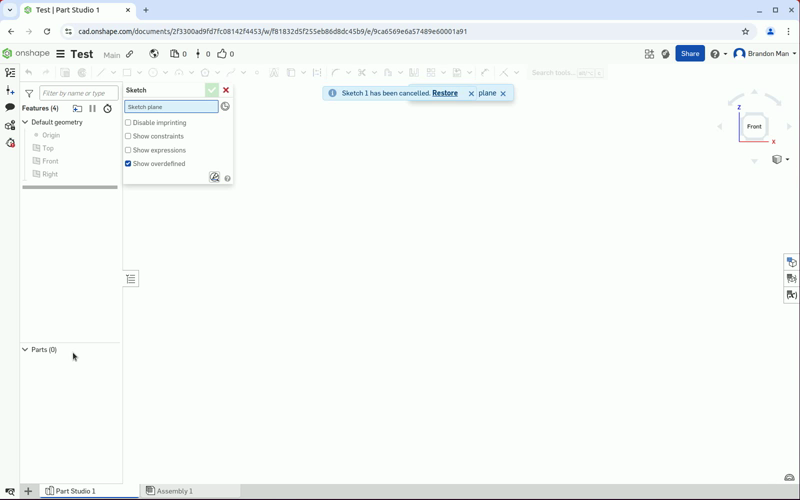
mouse_move(73, 163)
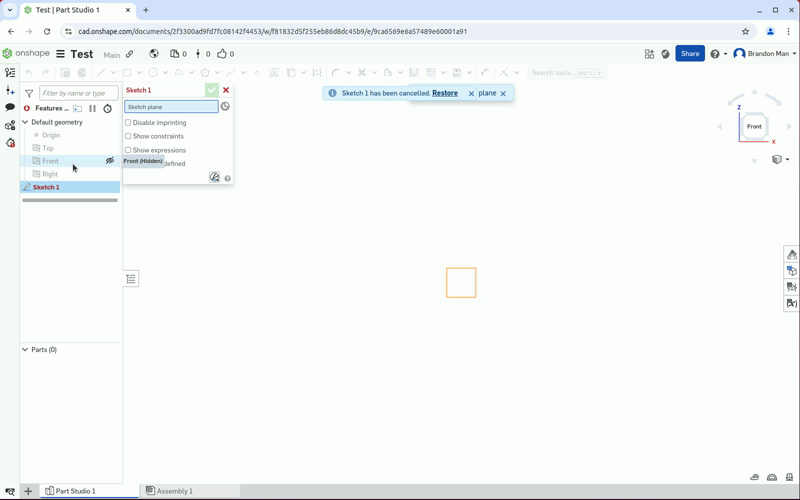
click(73, 163)
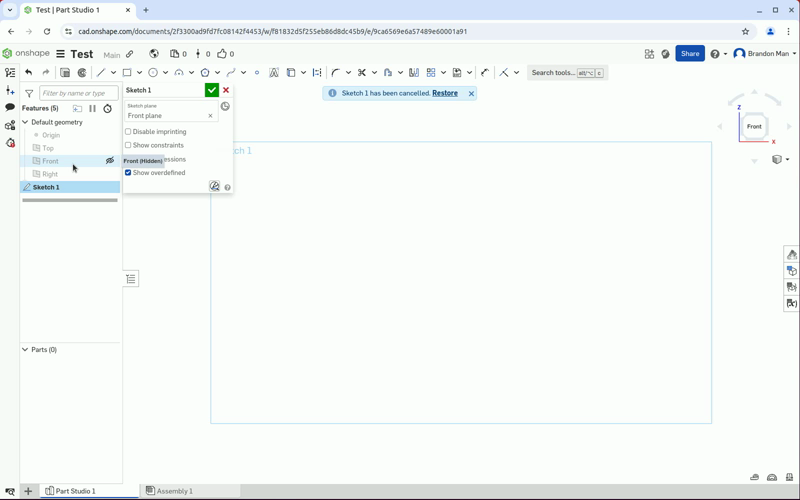
mouse_move(73, 352)
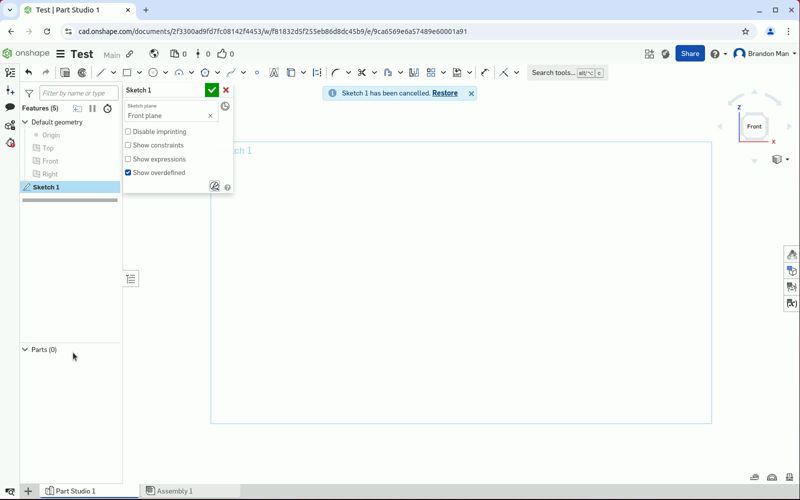
key(y)
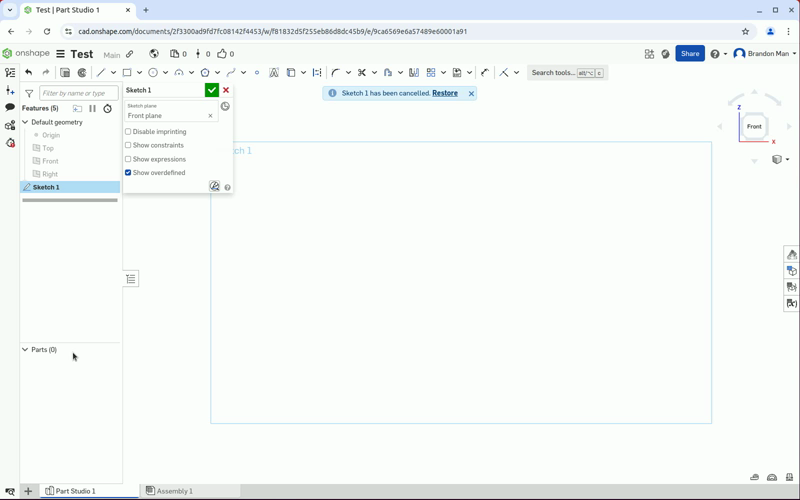
key(l)
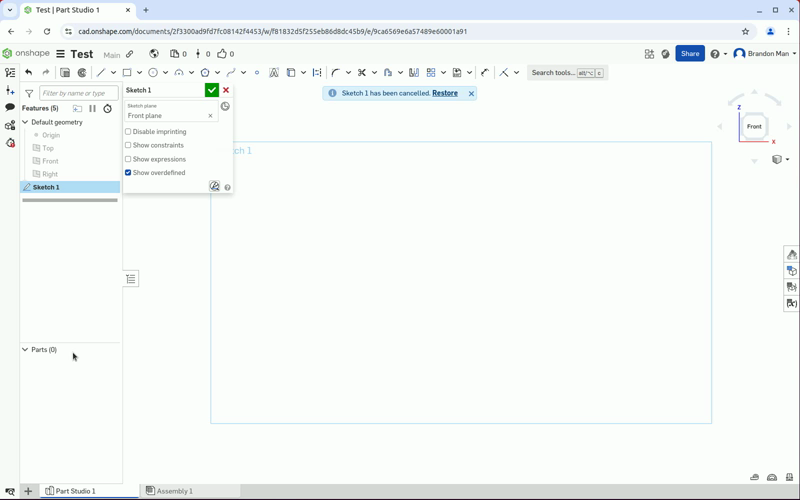
key_down(shift)
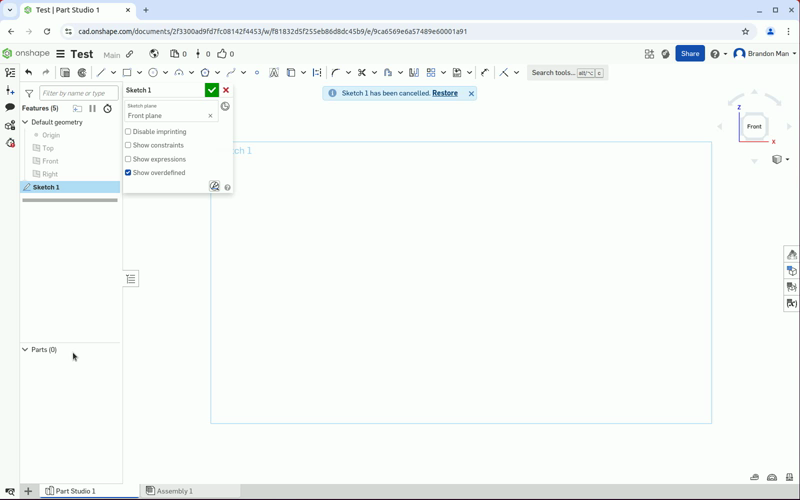
mouse_move(433, 309)
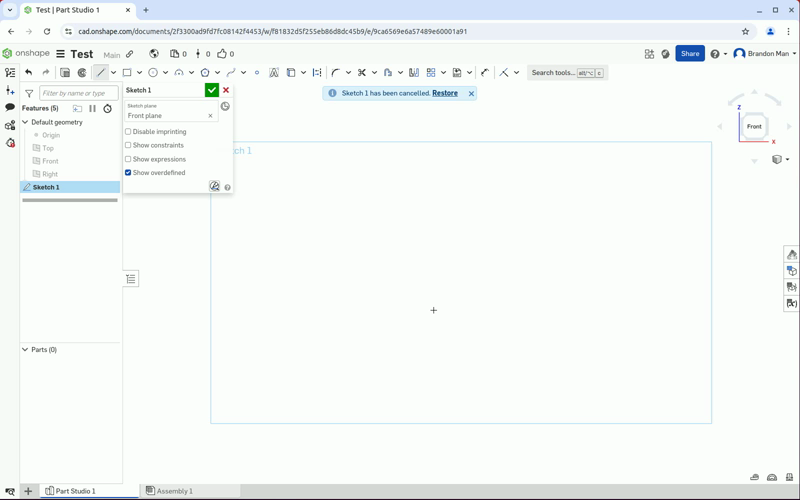
click(433, 309)
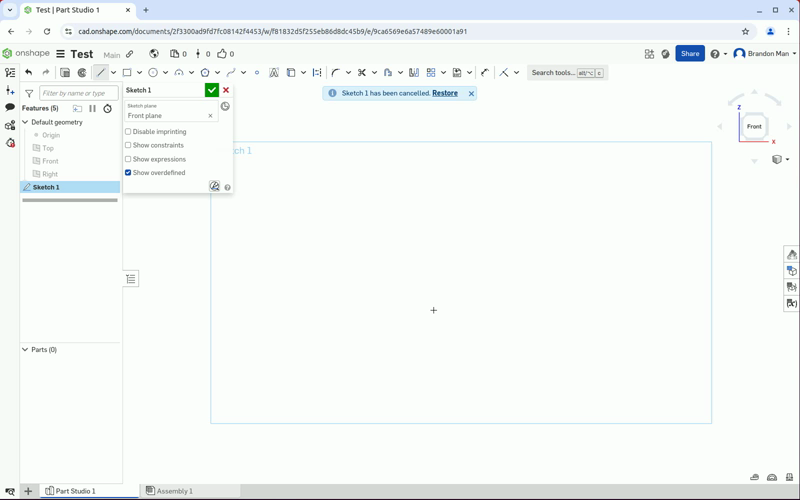
key_up(shift)
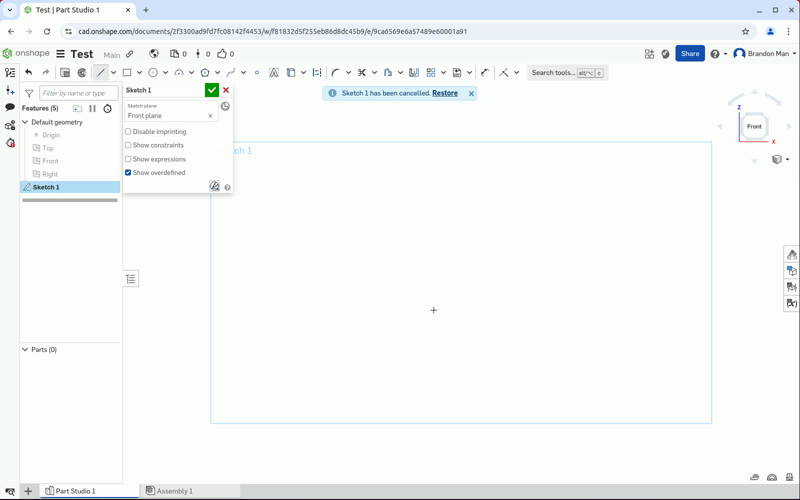
key_down(shift)
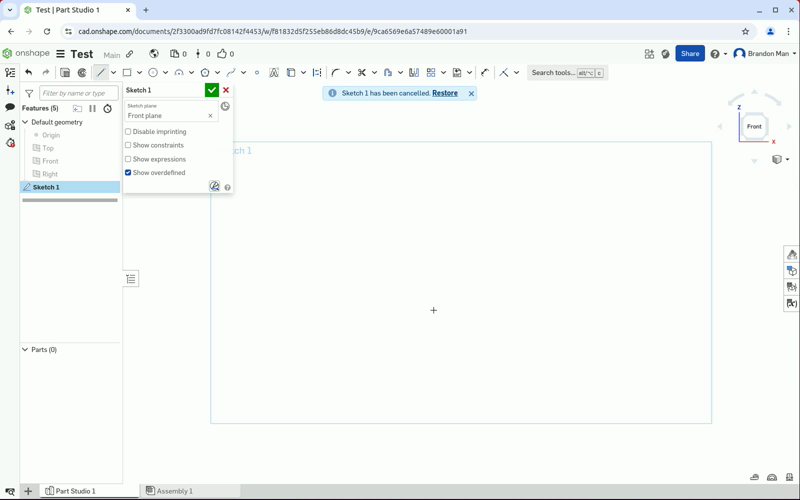
mouse_move(463, 309)
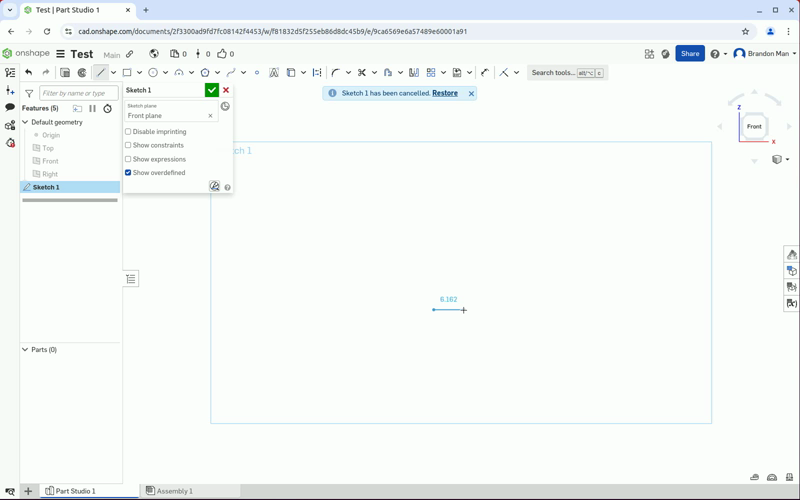
mouse_move(487, 309)
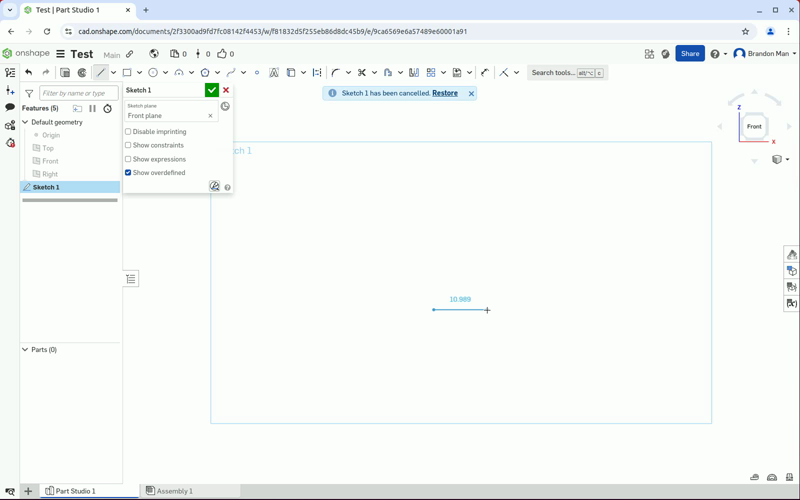
click(487, 309)
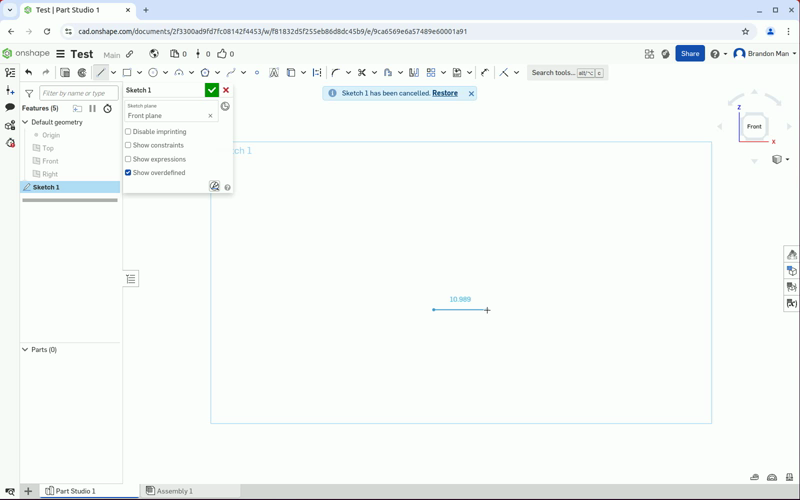
key_up(shift)
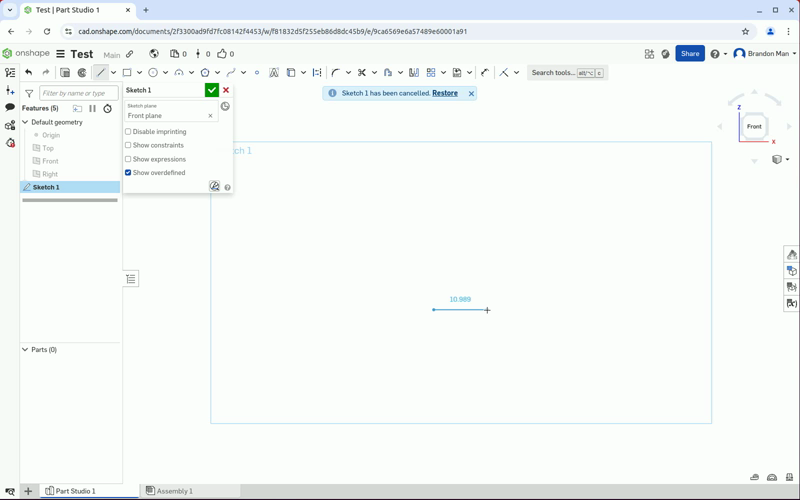
key_down(shift)
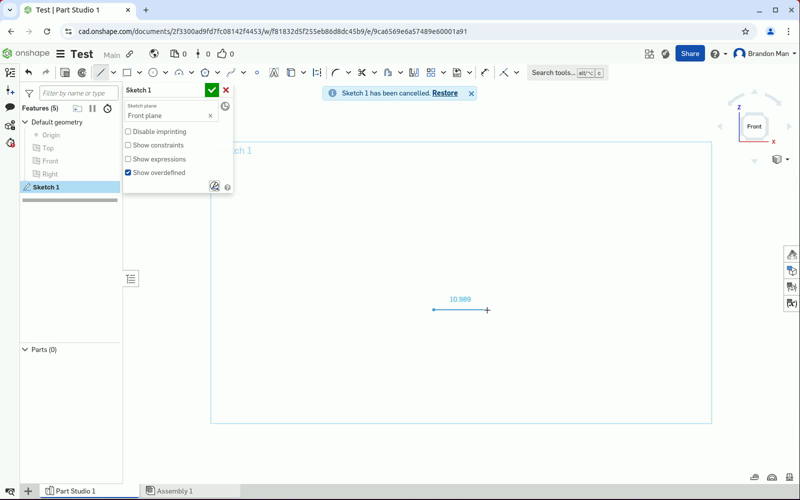
mouse_move(517, 309)
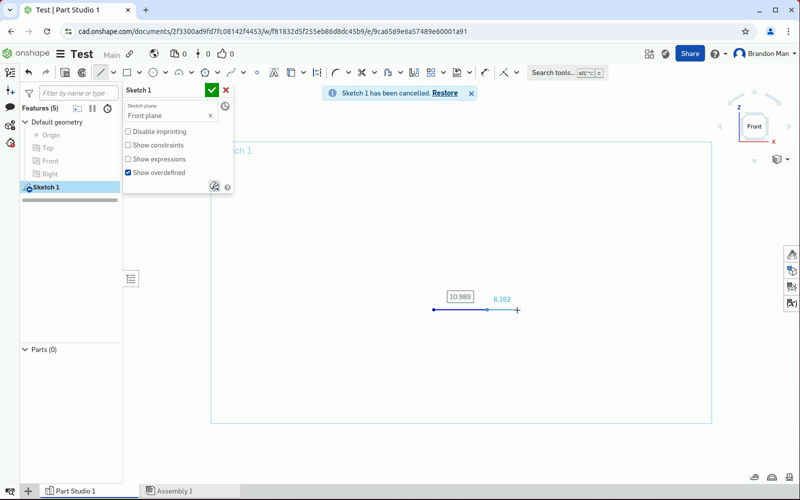
mouse_move(487, 256)
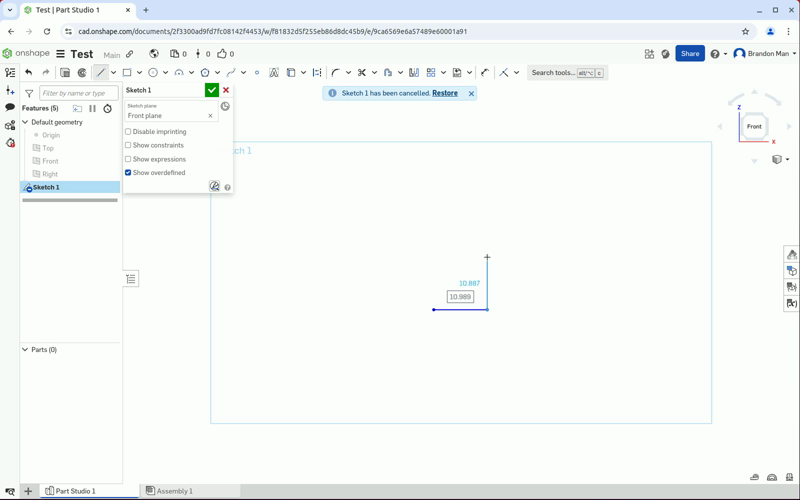
click(487, 256)
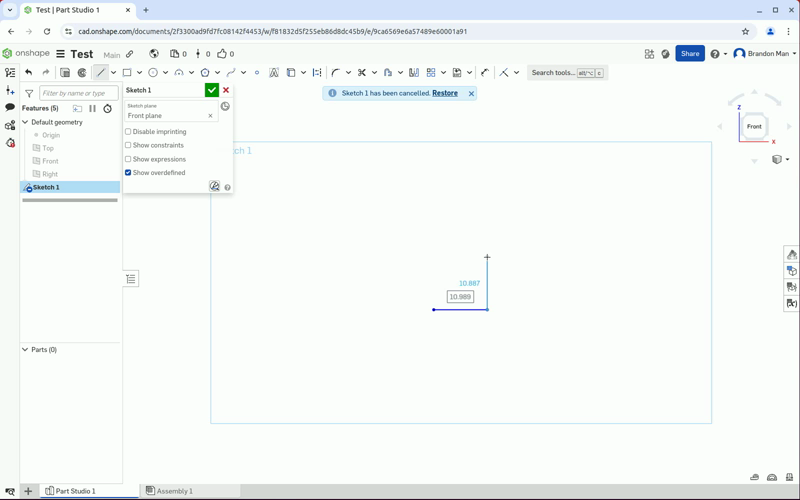
key_up(shift)
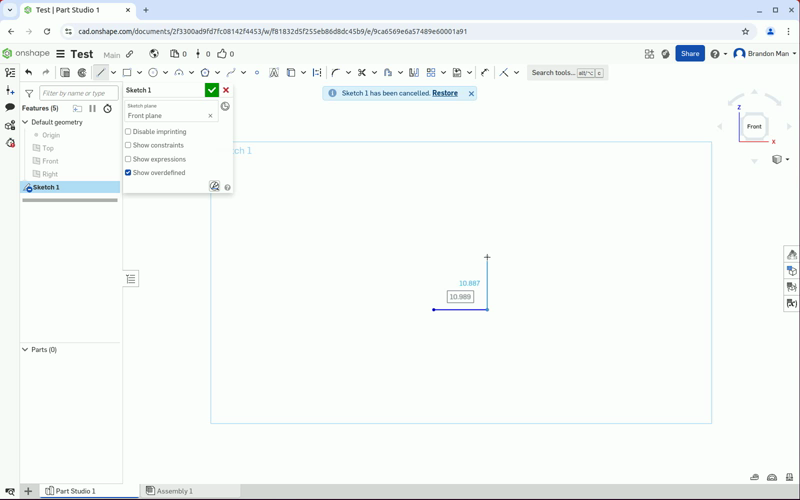
key_down(shift)
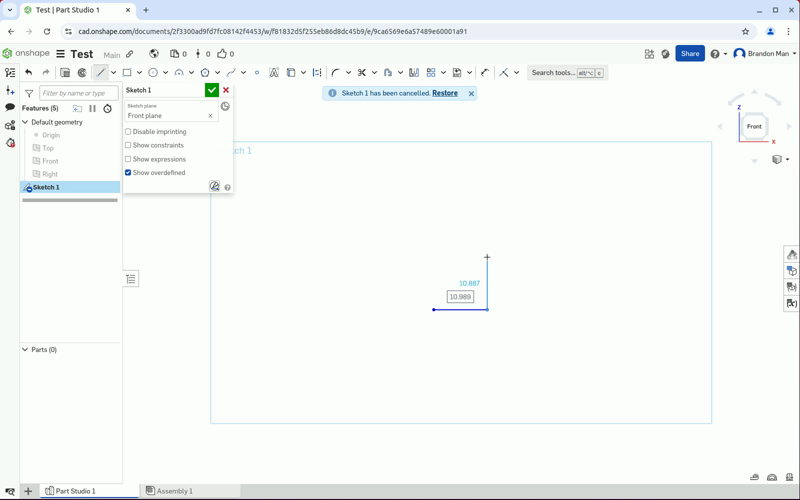
mouse_move(517, 256)
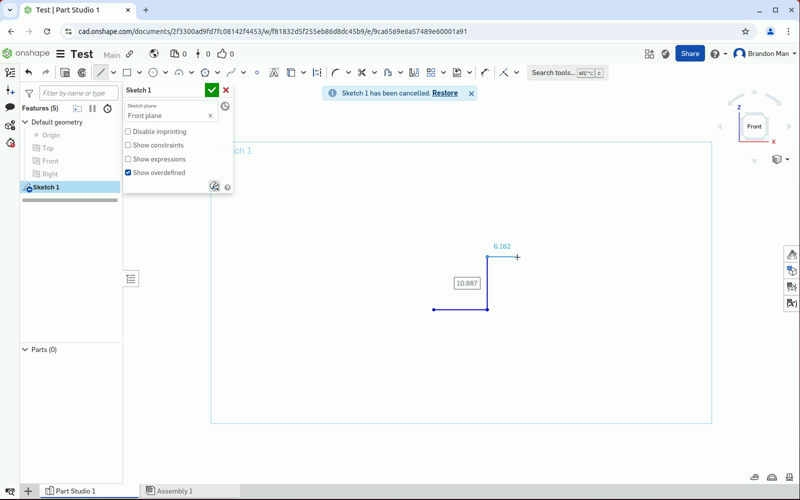
mouse_move(433, 256)
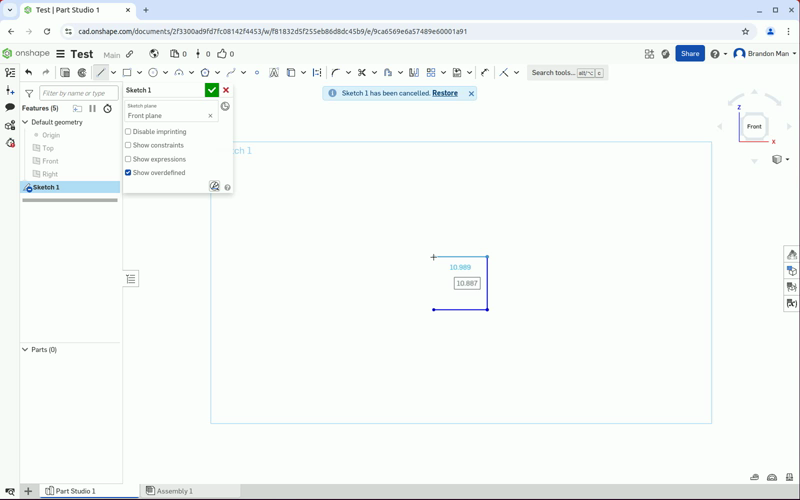
click(433, 256)
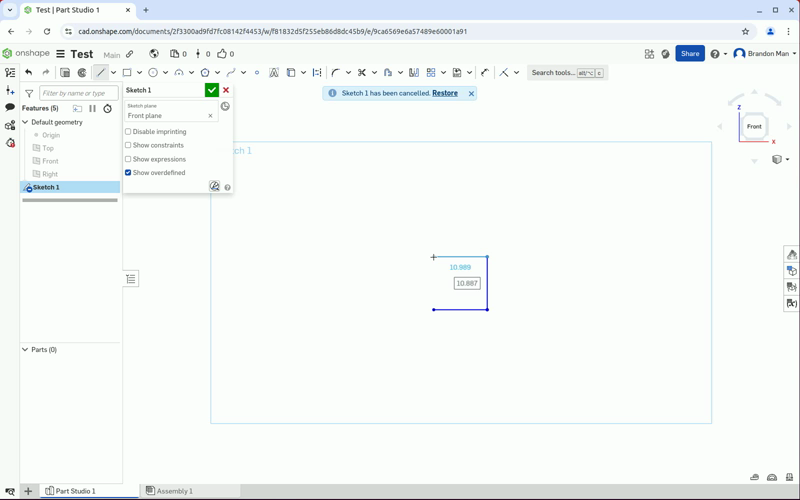
key_up(shift)
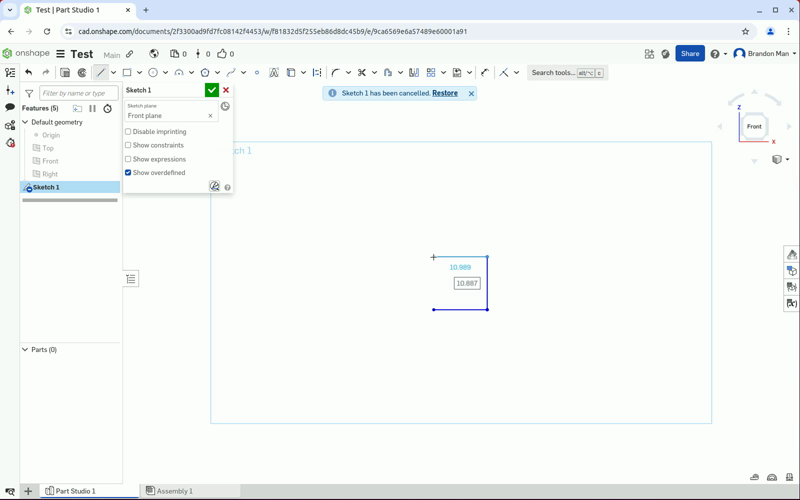
mouse_move(463, 256)
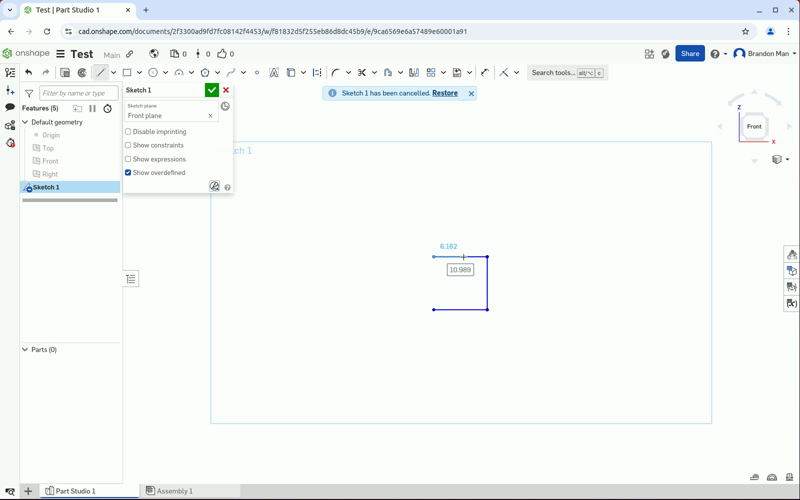
key_down(shift)
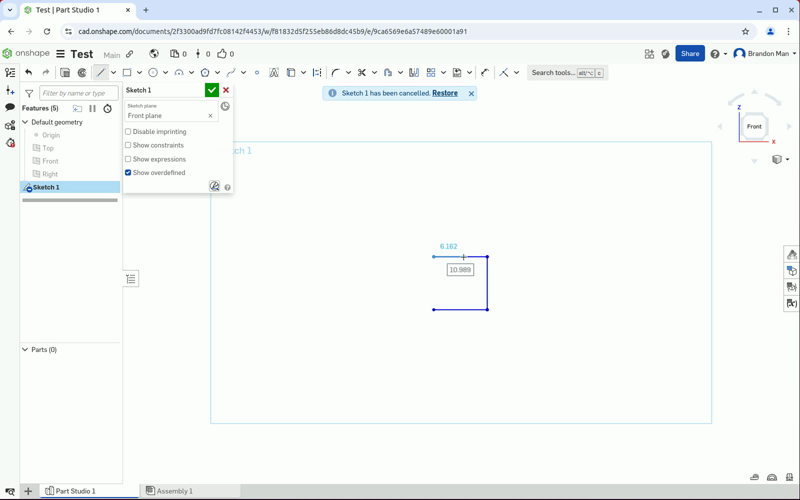
mouse_move(433, 309)
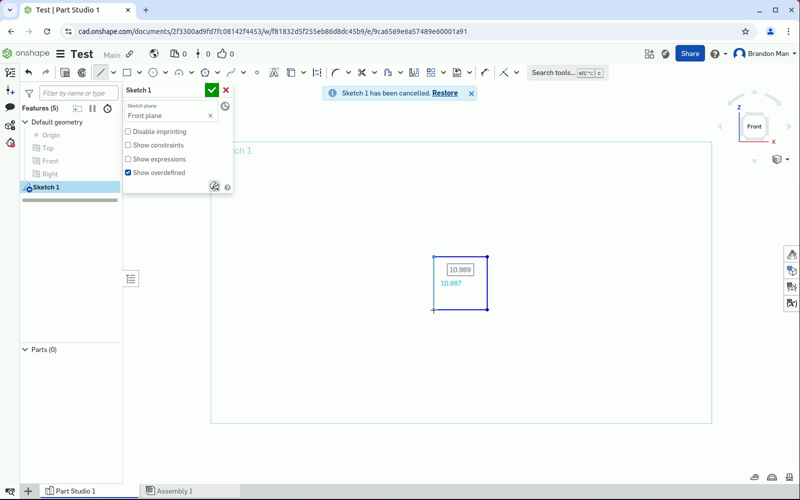
key_up(shift)
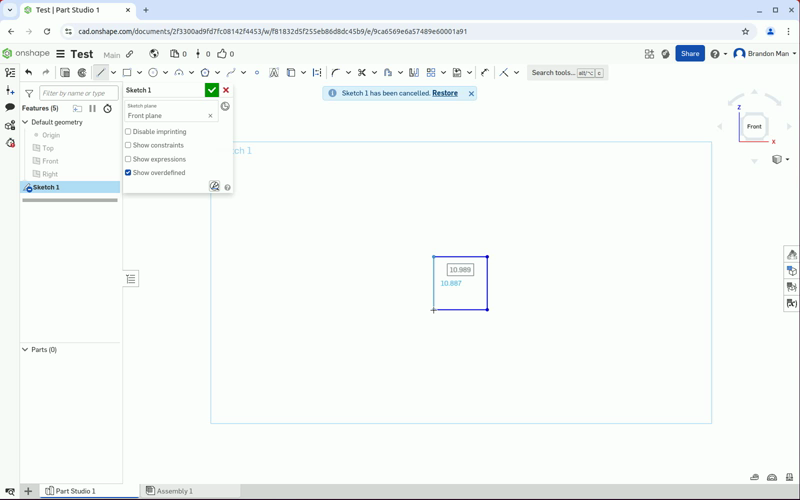
click(433, 309)
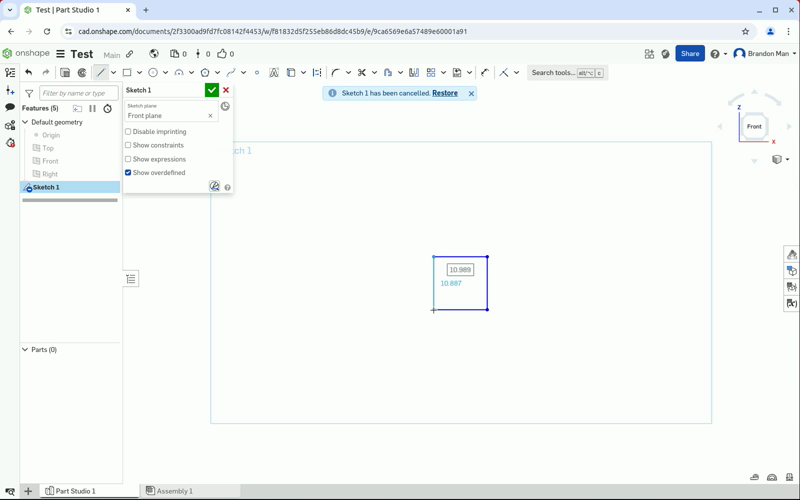
key(esc)
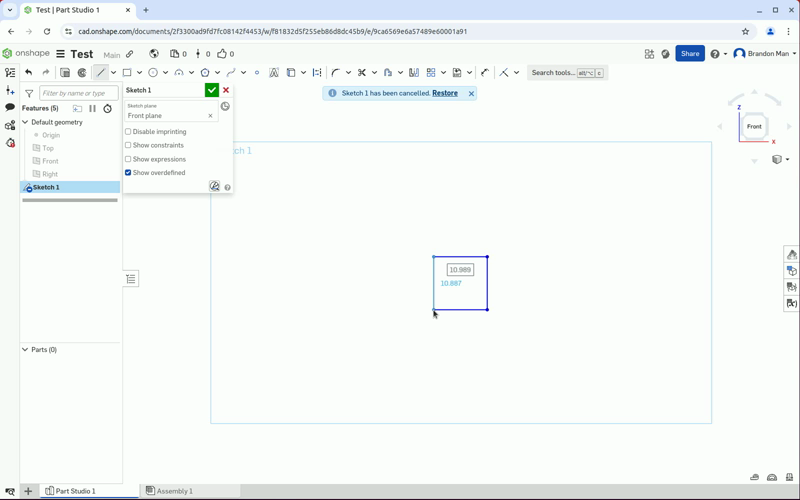
key(l)
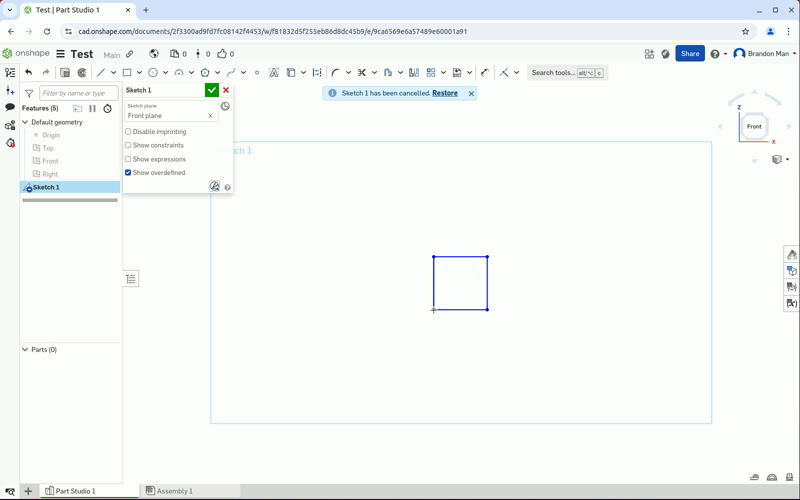
key_down(shift)
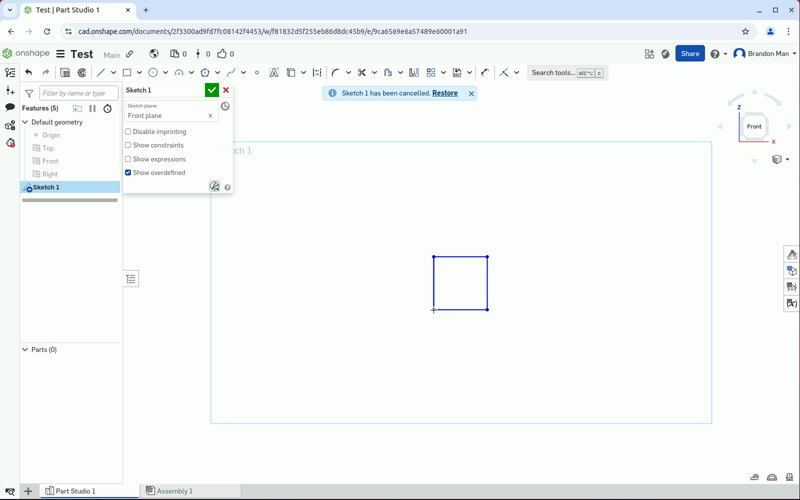
mouse_move(440, 303)
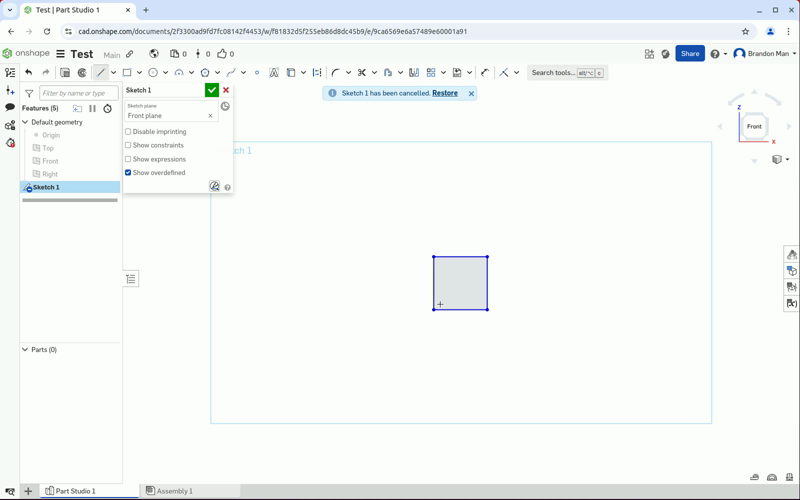
click(440, 303)
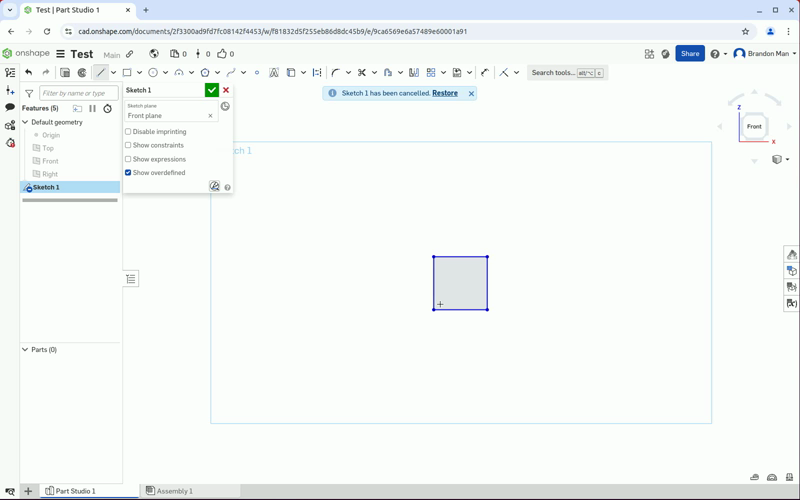
key_up(shift)
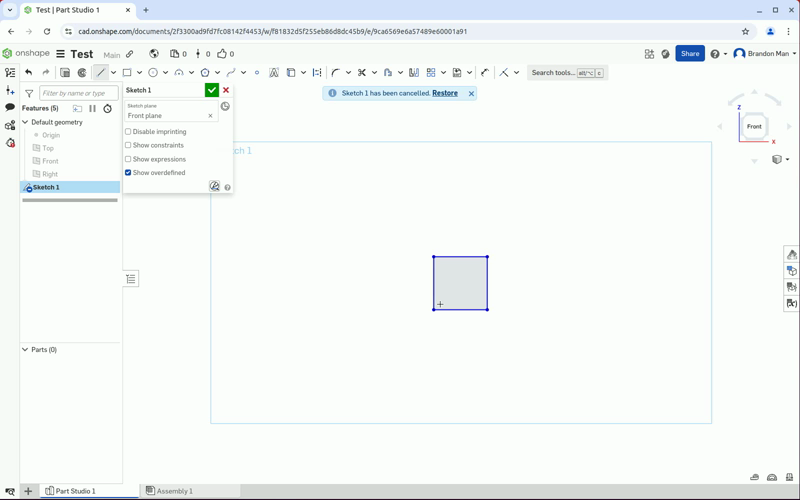
key_down(shift)
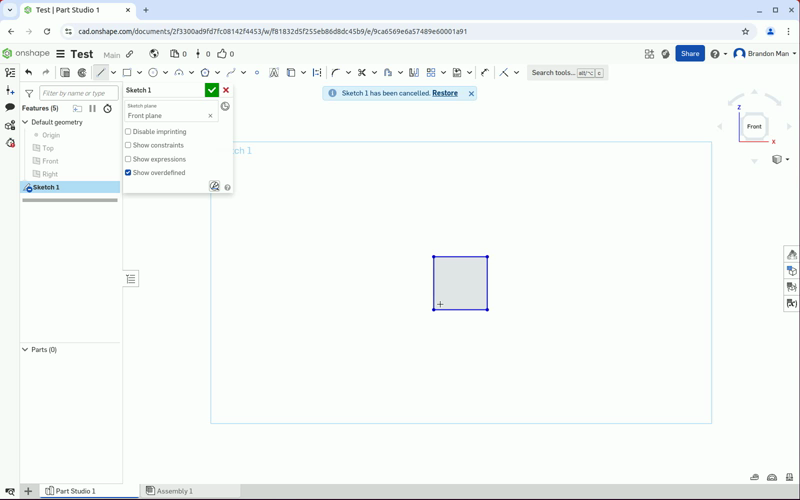
mouse_move(470, 303)
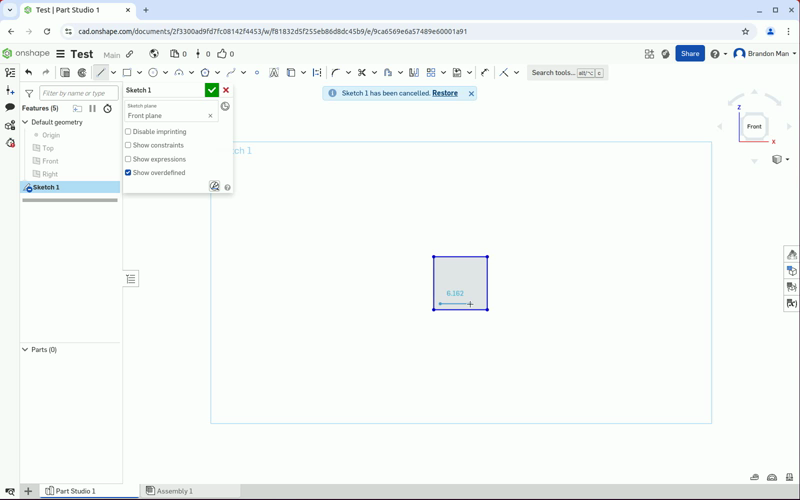
mouse_move(480, 303)
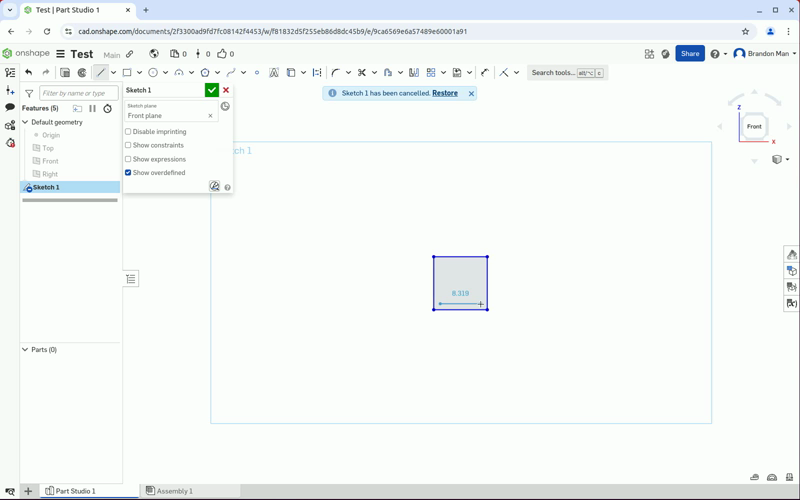
click(480, 303)
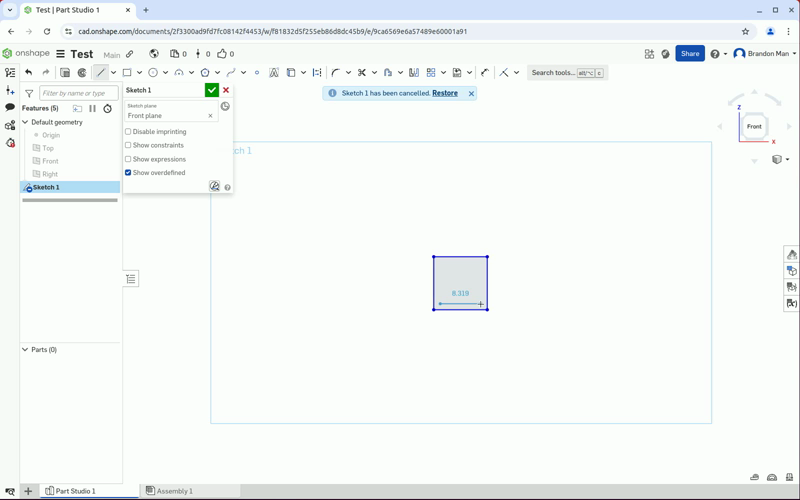
key_up(shift)
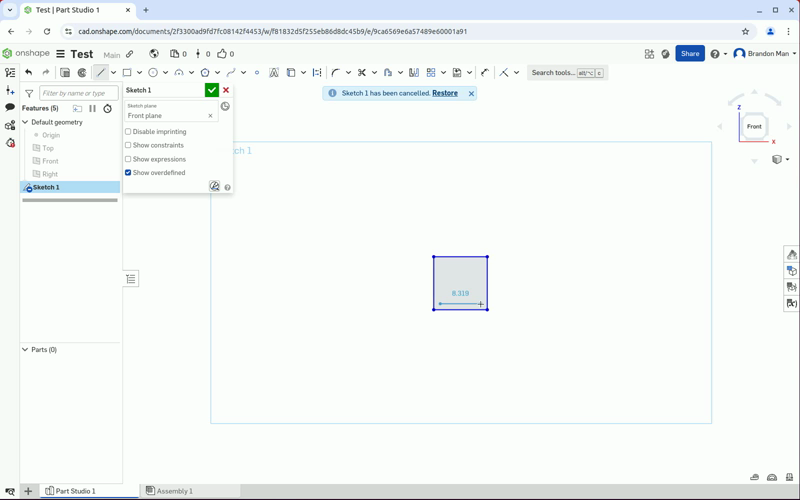
key_down(shift)
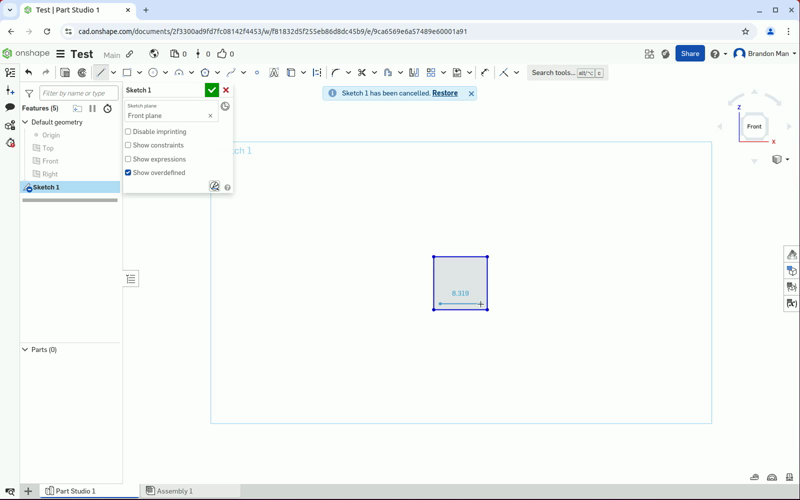
mouse_move(510, 303)
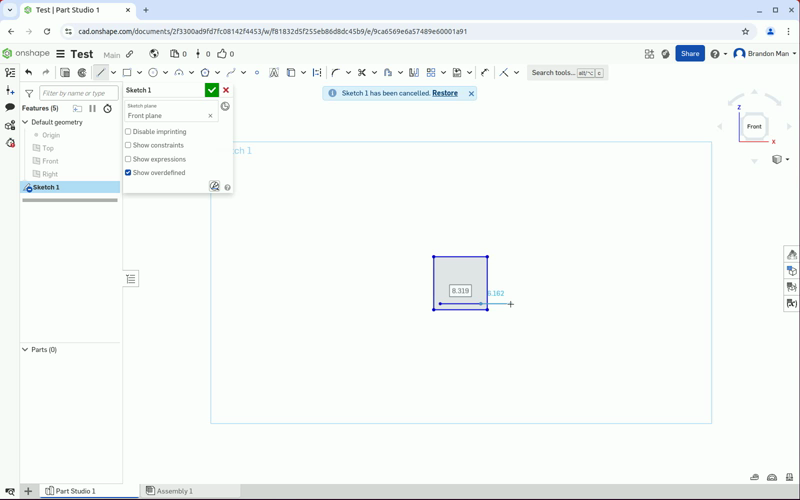
mouse_move(480, 262)
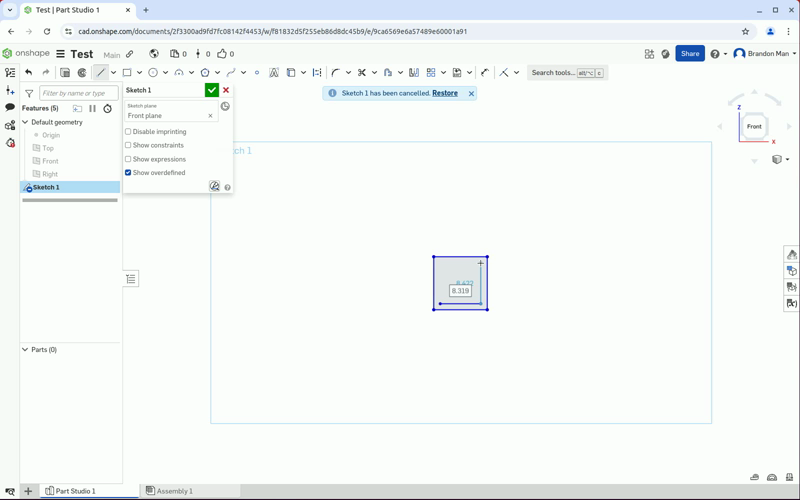
click(480, 262)
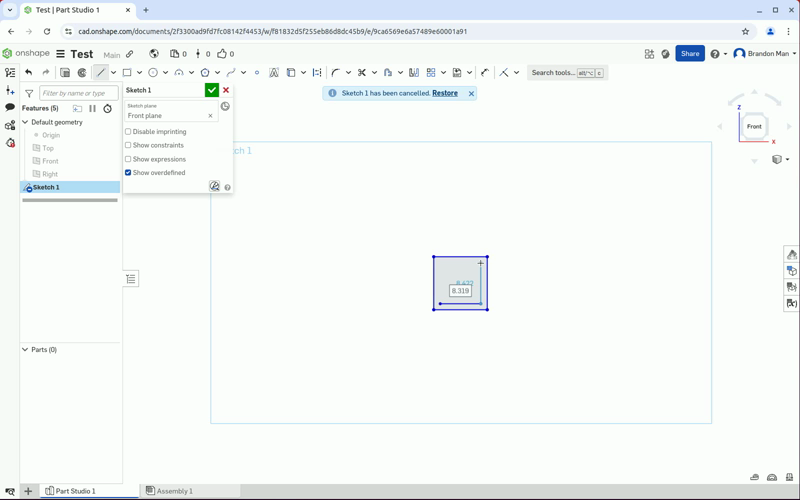
key_up(shift)
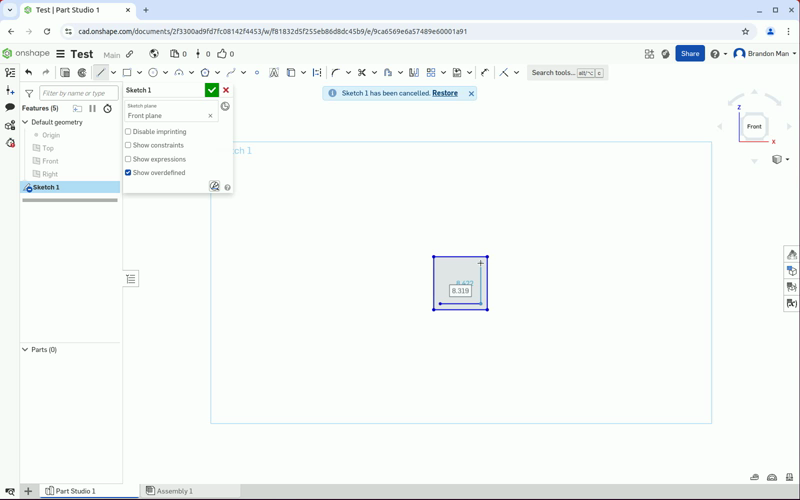
key_down(shift)
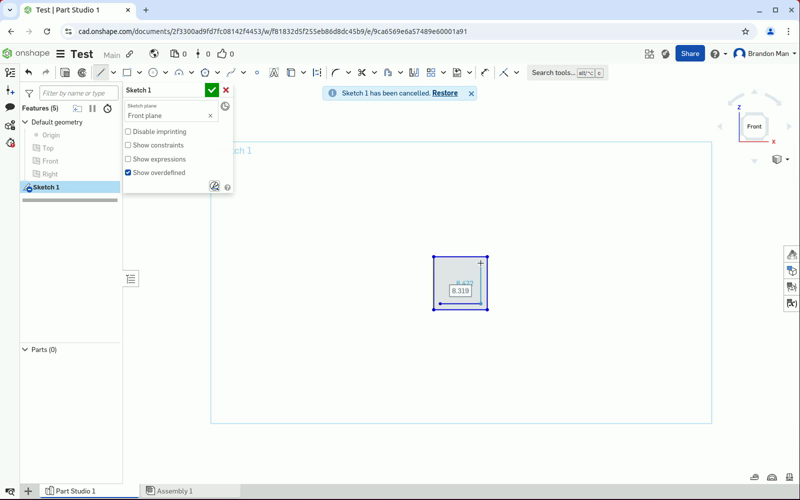
mouse_move(510, 262)
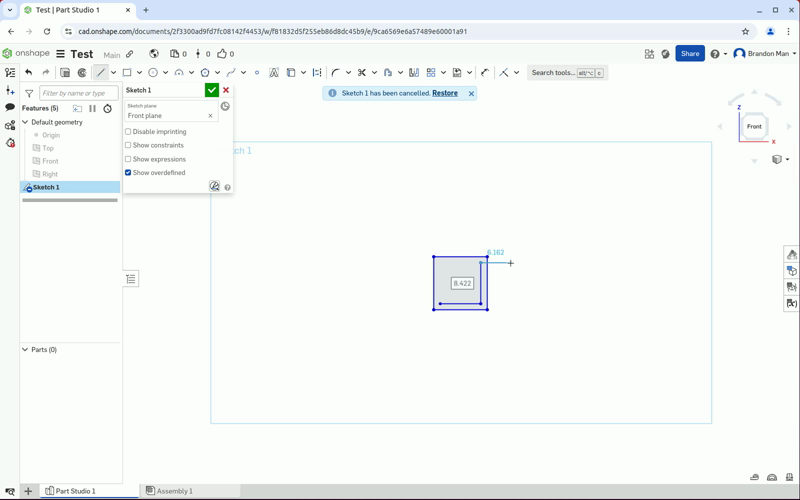
mouse_move(440, 262)
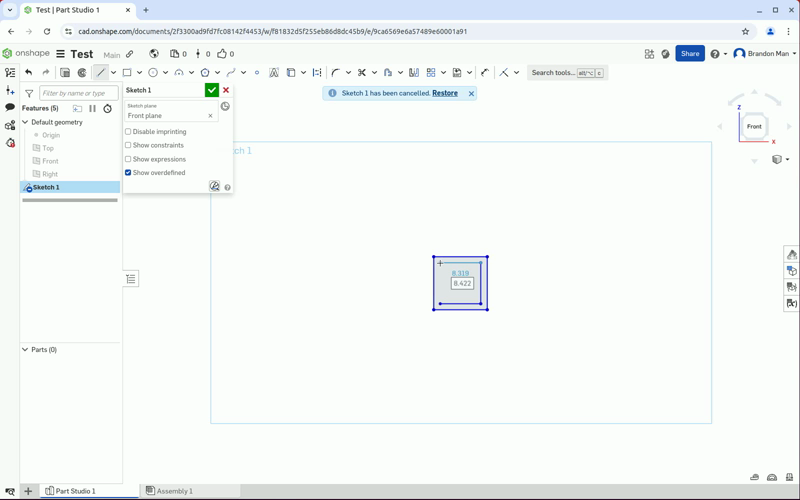
click(440, 262)
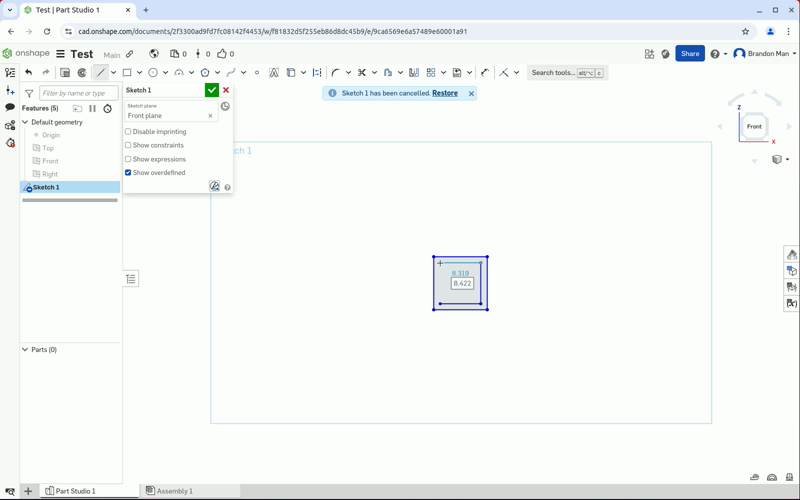
key_up(shift)
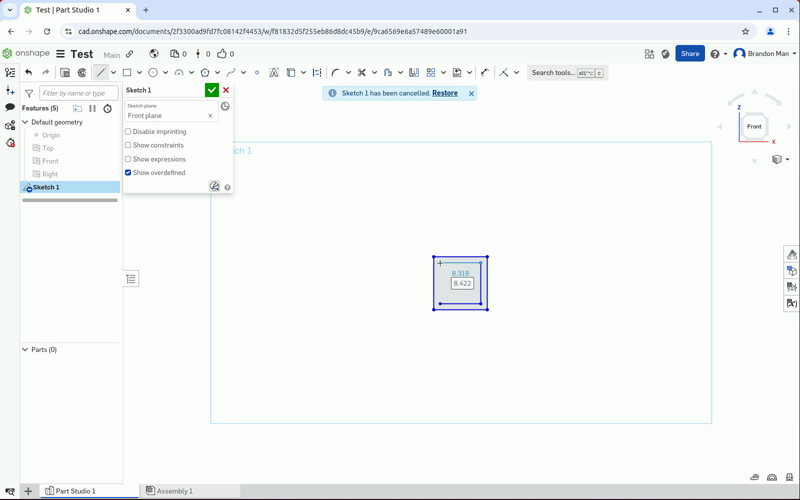
mouse_move(470, 262)
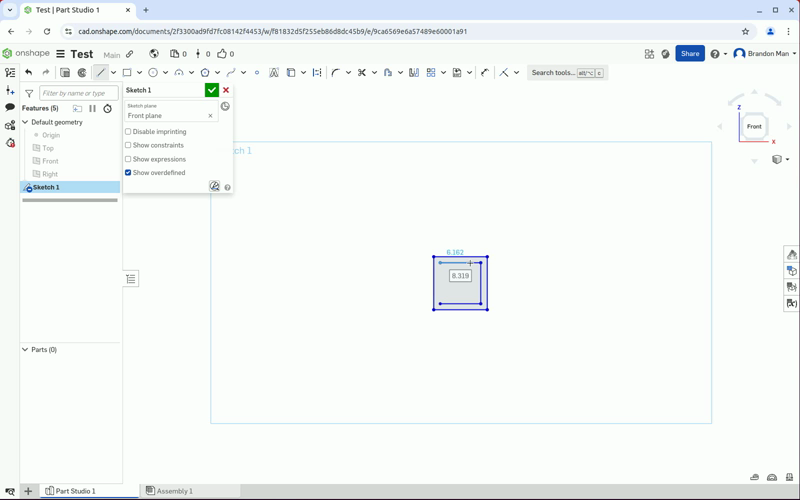
key_down(shift)
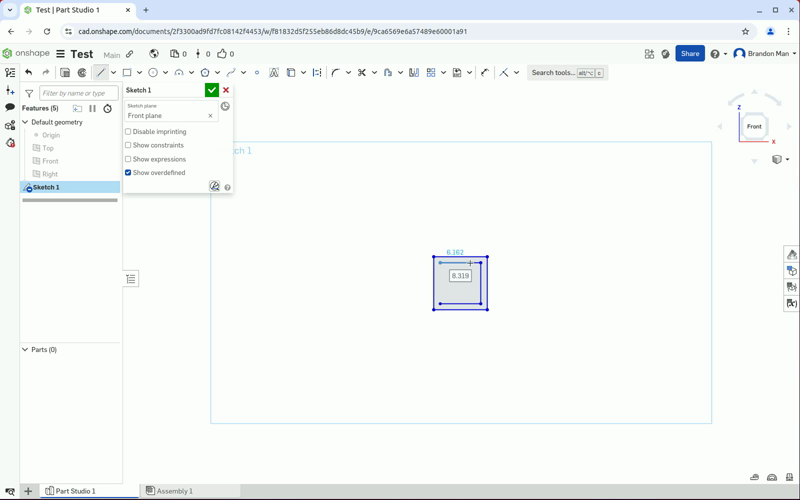
mouse_move(440, 303)
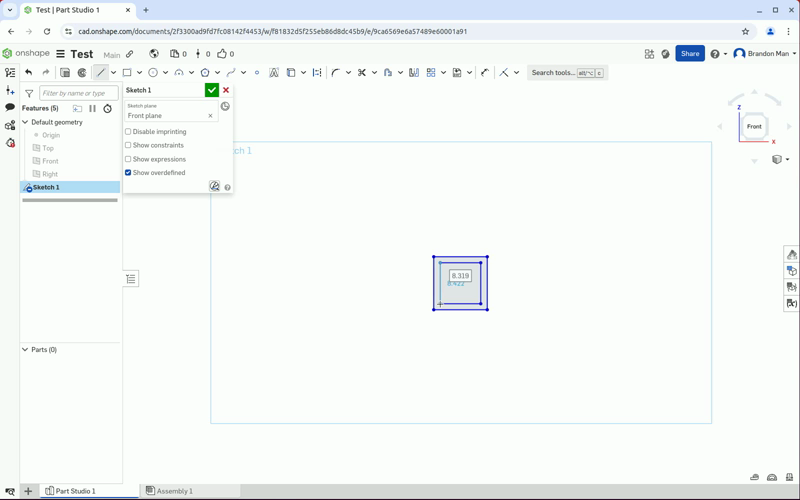
key_up(shift)
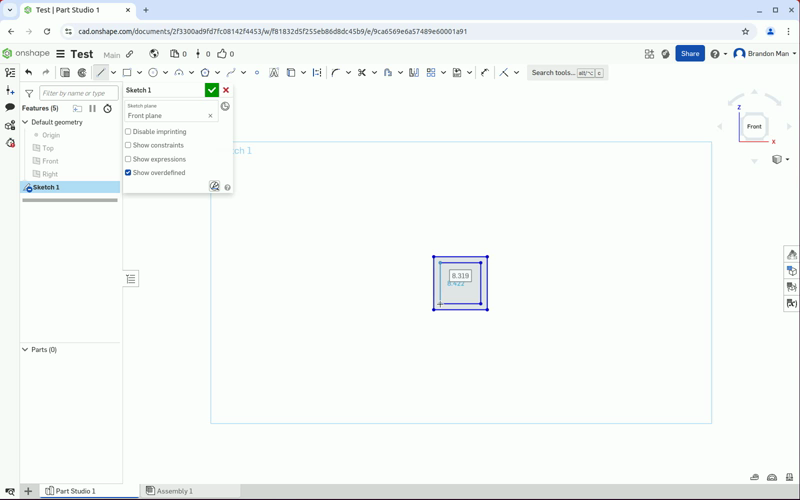
click(440, 303)
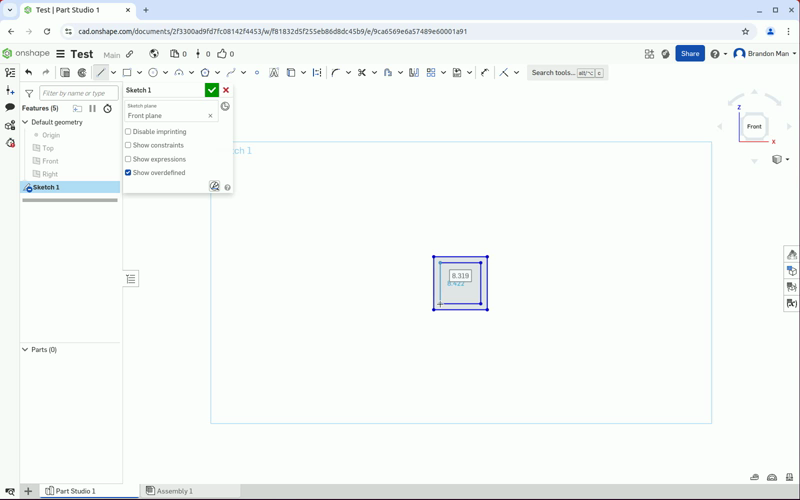
key(esc)
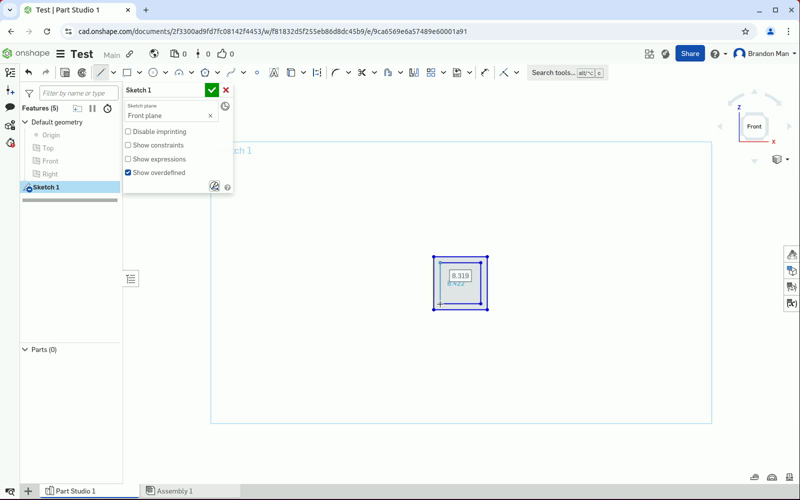
mouse_move(485, 305)
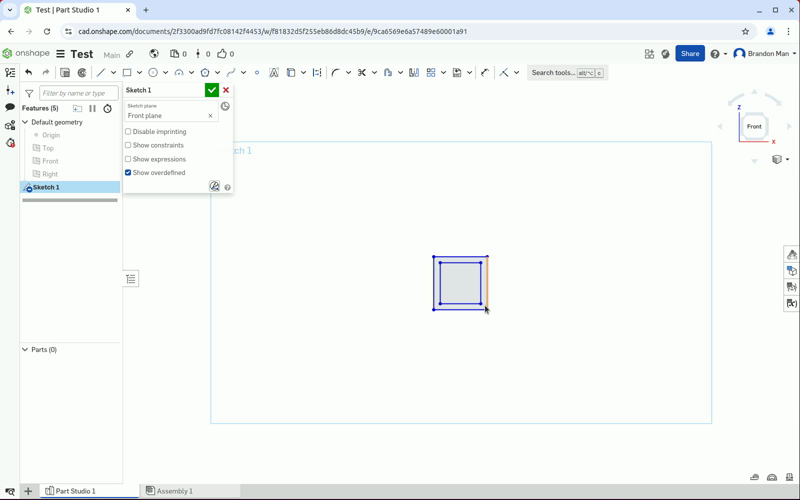
scroll(6)
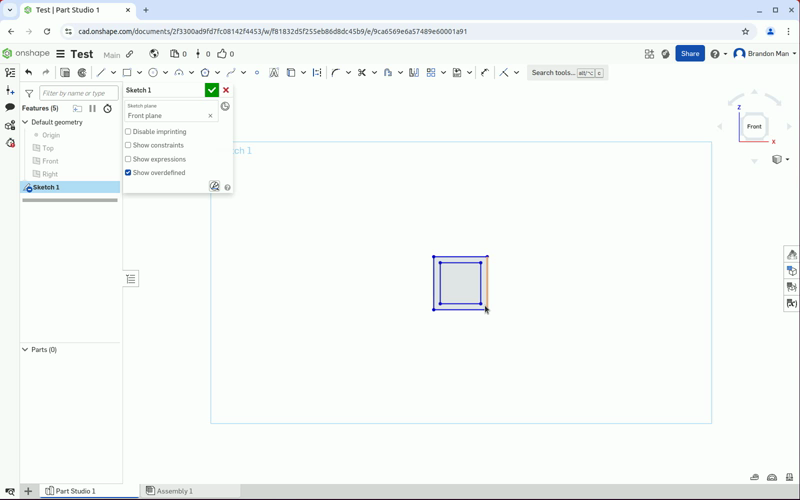
scroll(6)
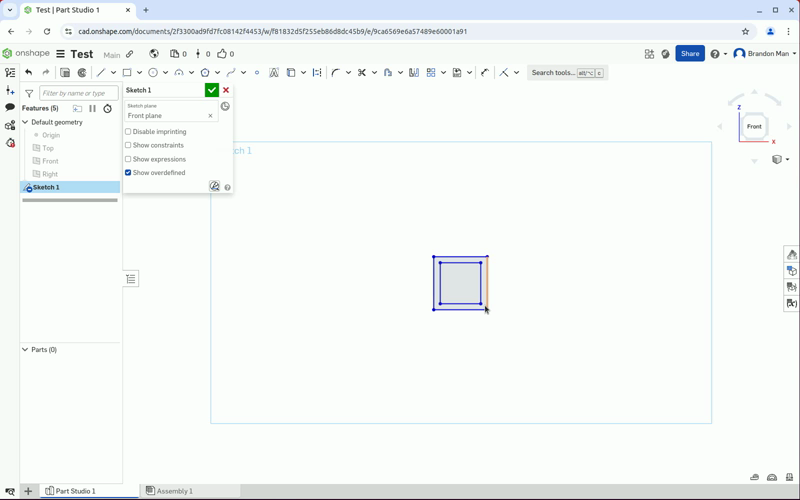
scroll(6)
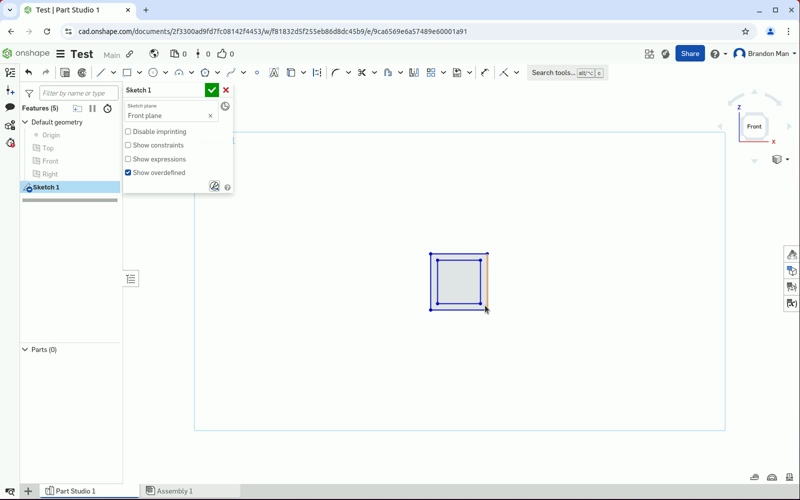
scroll(6)
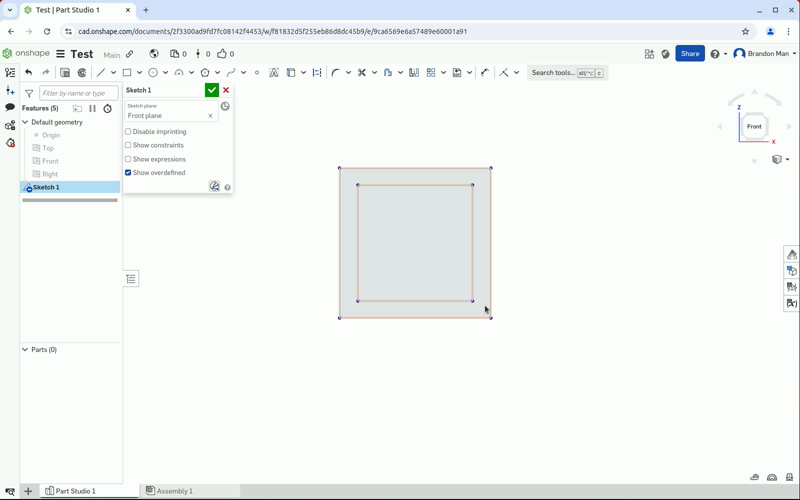
scroll(6)
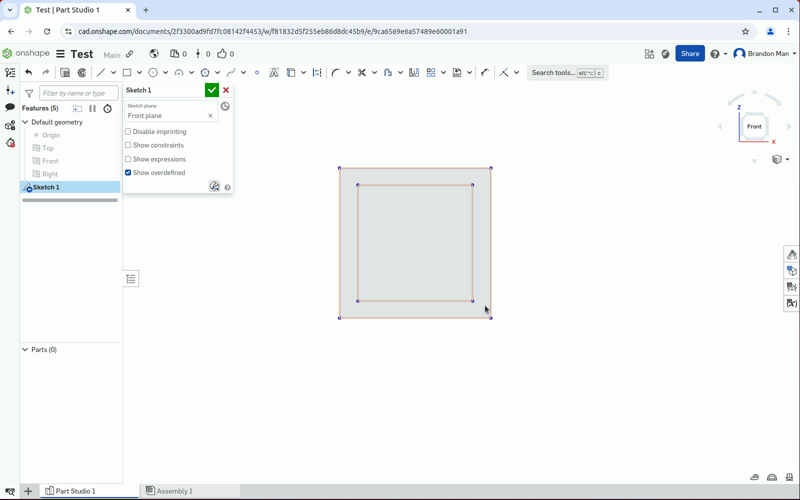
scroll(6)
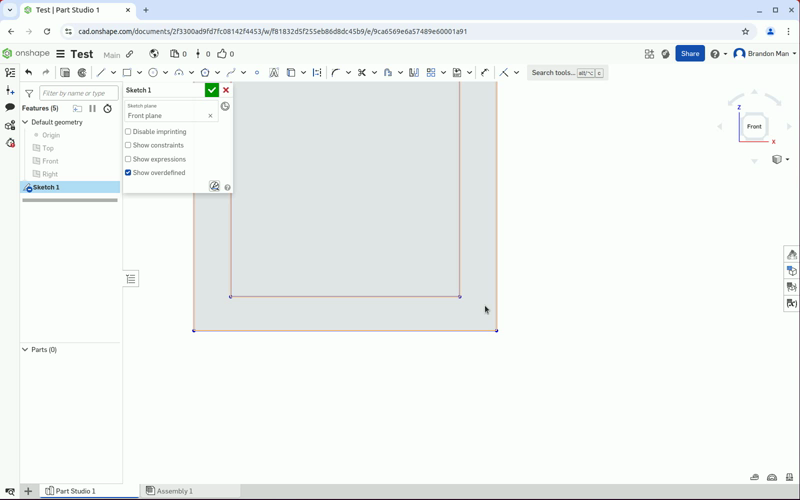
scroll(6)
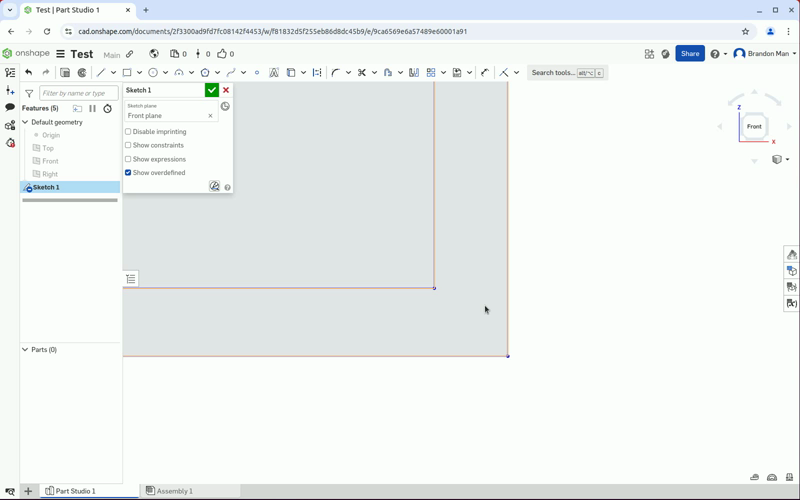
click(485, 305)
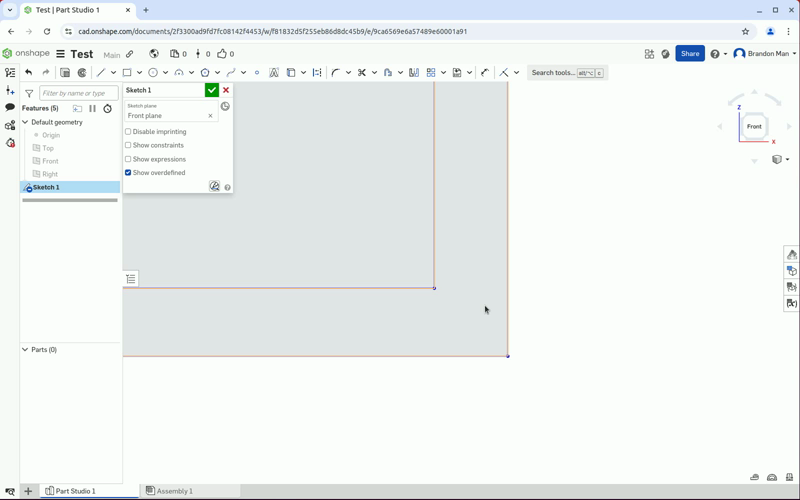
scroll(-6)
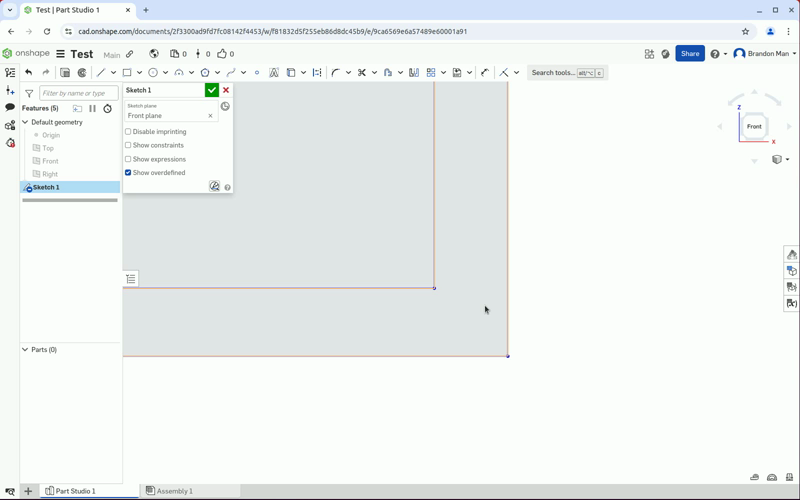
scroll(-6)
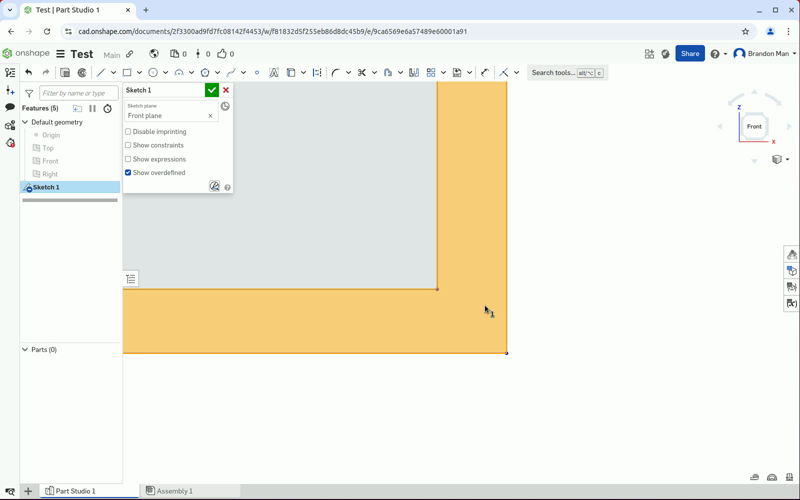
scroll(-6)
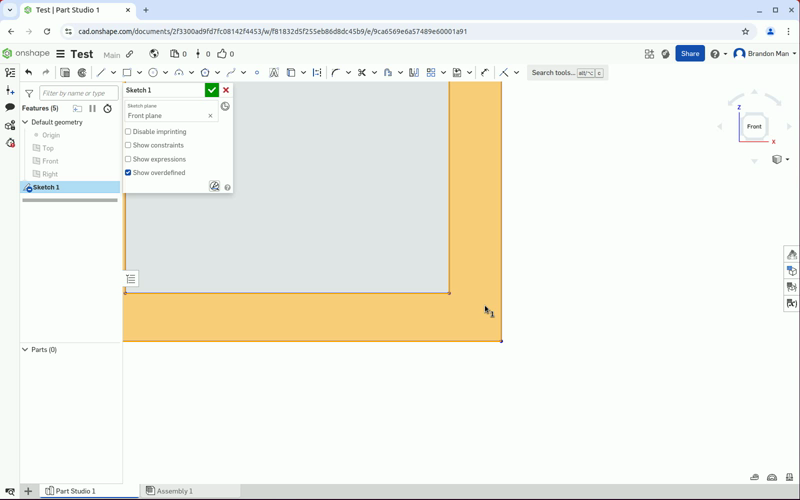
scroll(-6)
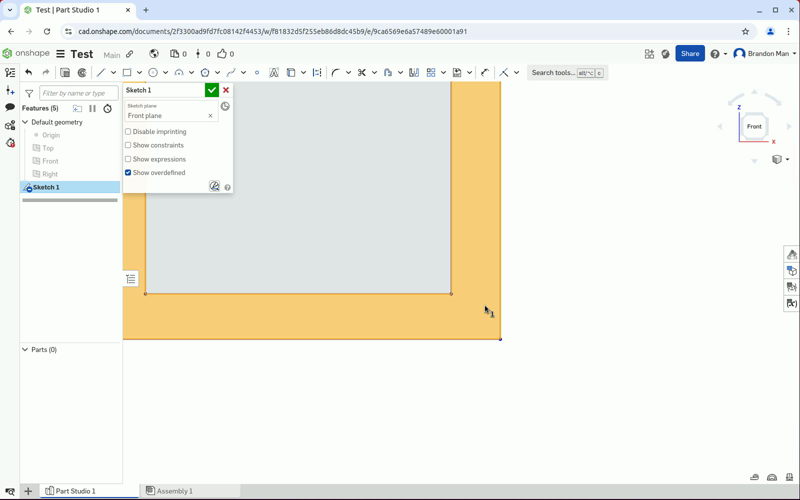
scroll(-6)
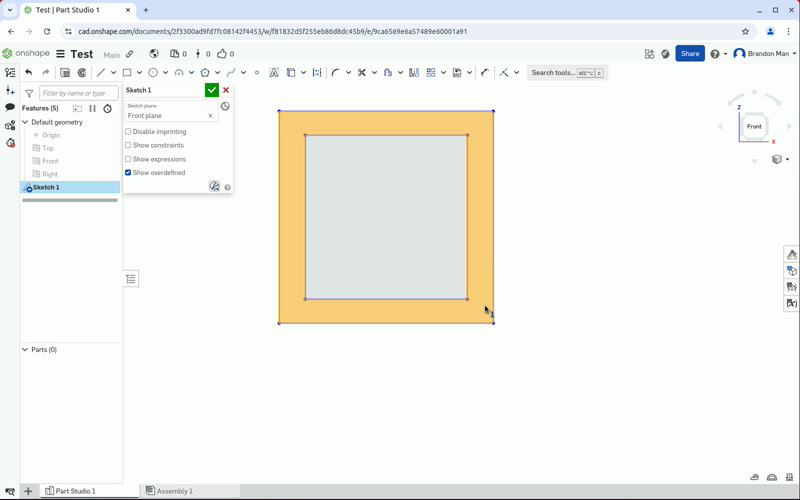
scroll(-6)
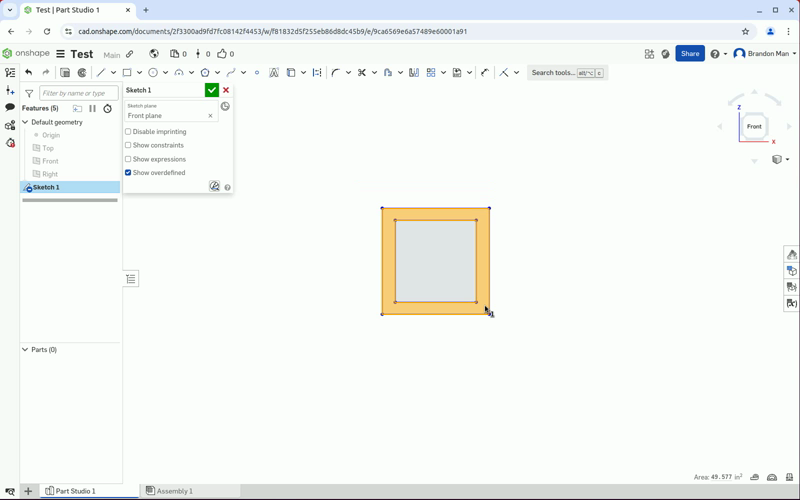
scroll(-6)
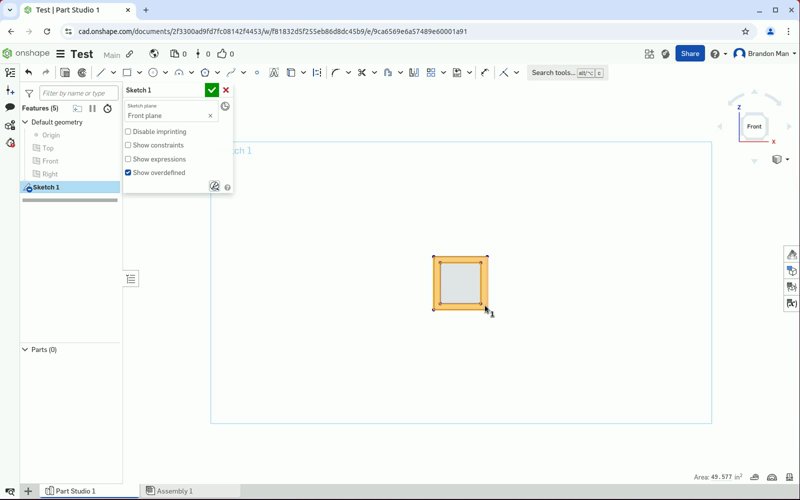
mouse_move(73, 352)
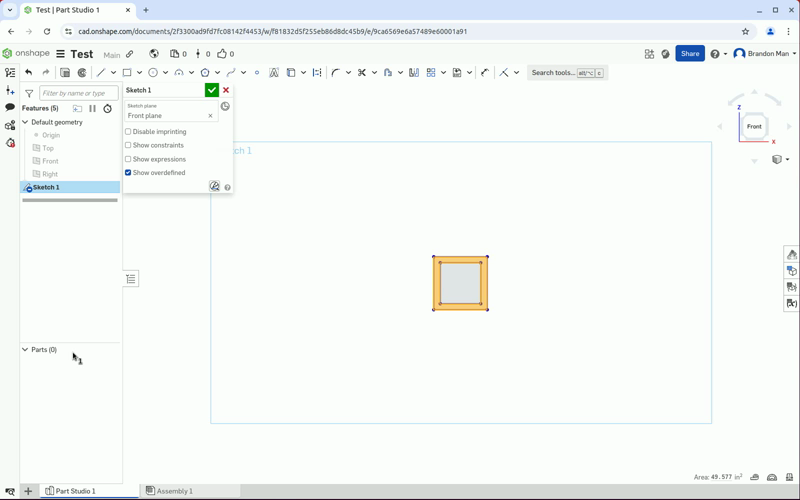
key(shift+y)
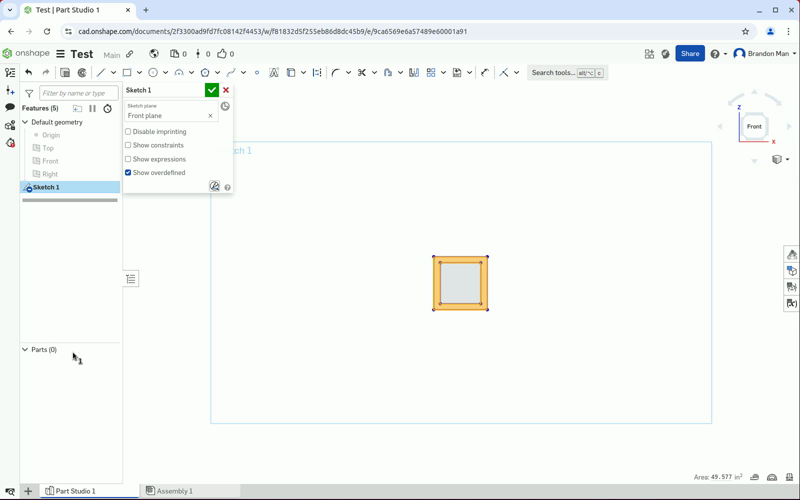
key(shift+e)
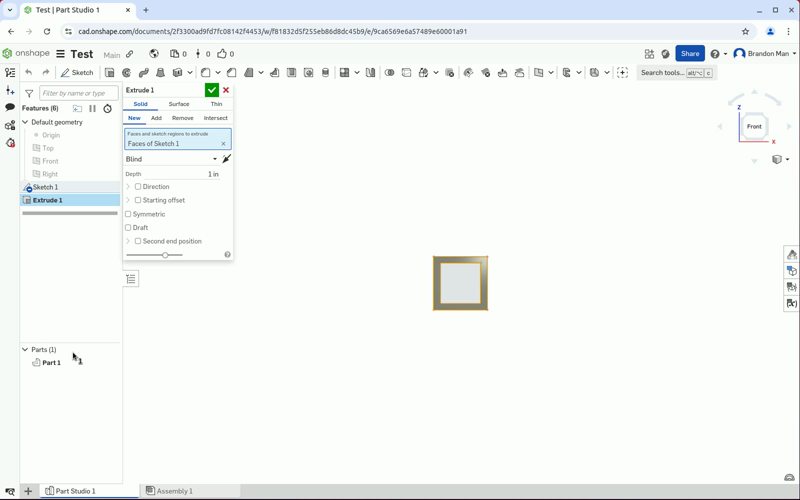
mouse_move(143, 106)
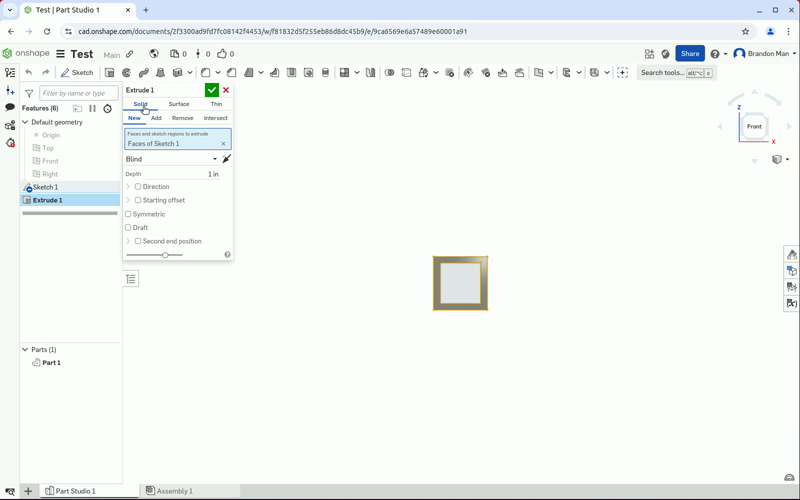
click(143, 106)
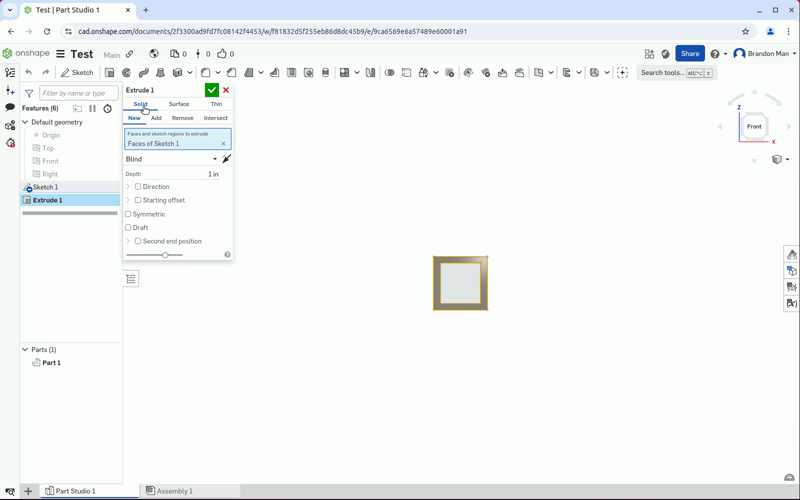
mouse_move(137, 120)
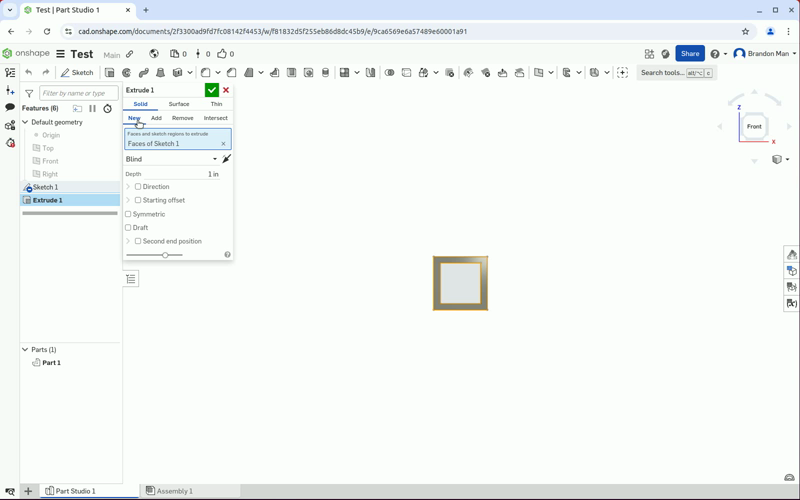
click(137, 120)
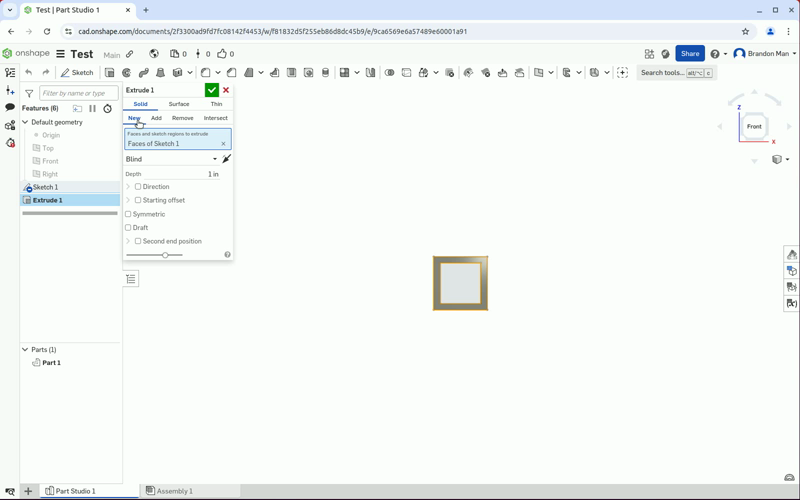
key(tab, 4)
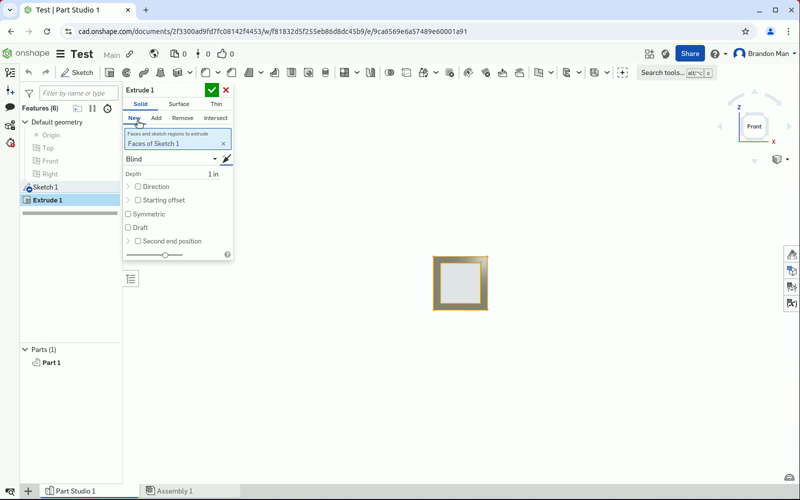
text(1.204)
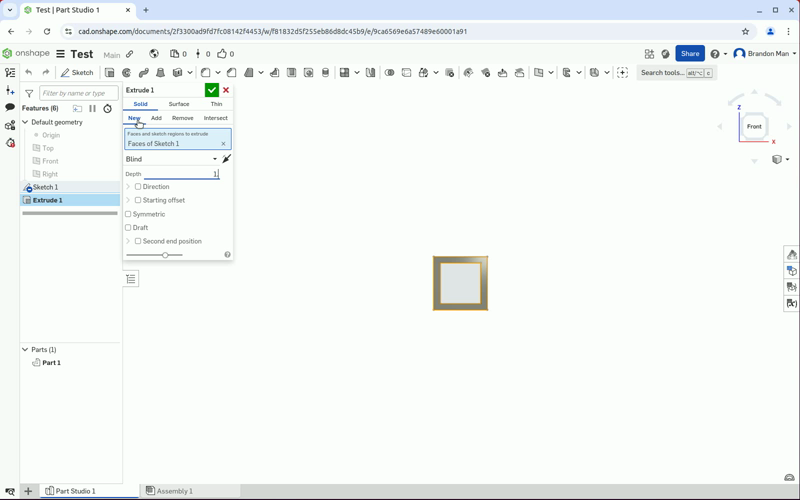
key(enter)
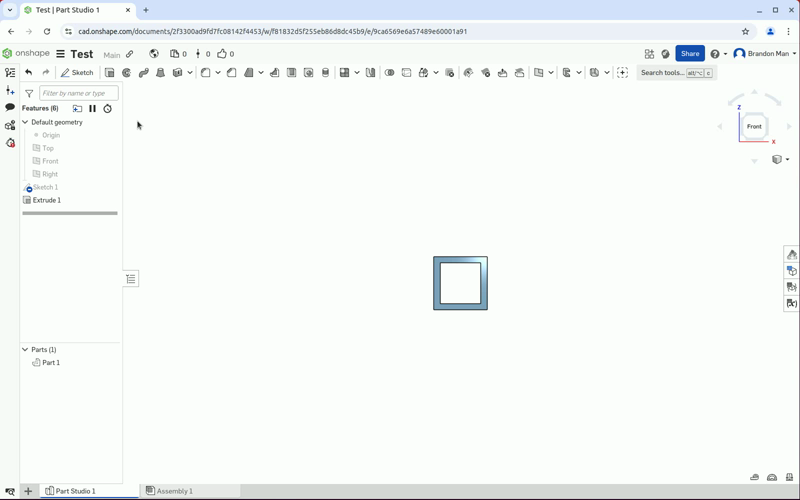
key(shift+h)
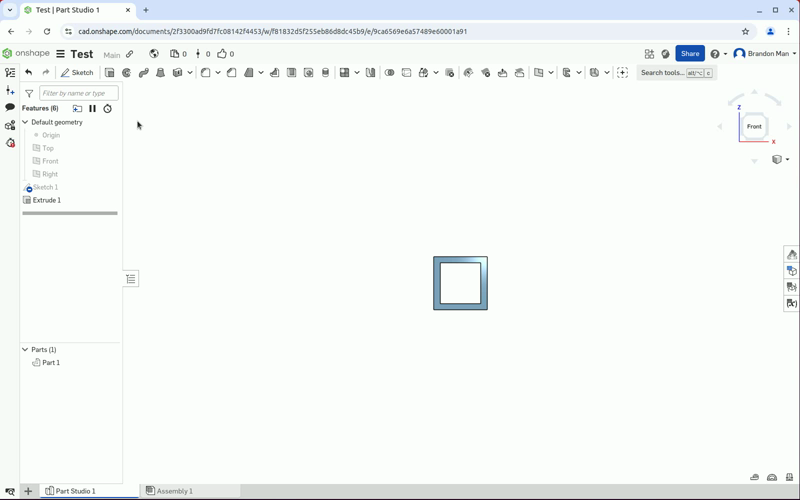
key(shift+h)
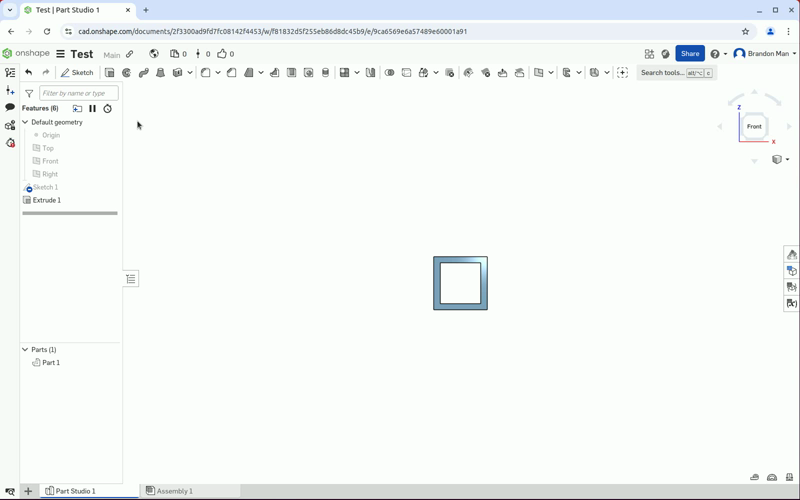
mouse_move(73, 189)
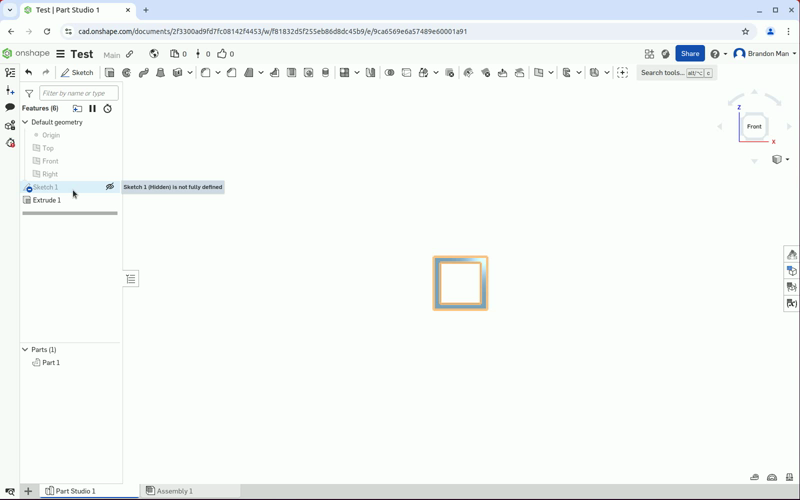
click(73, 189)
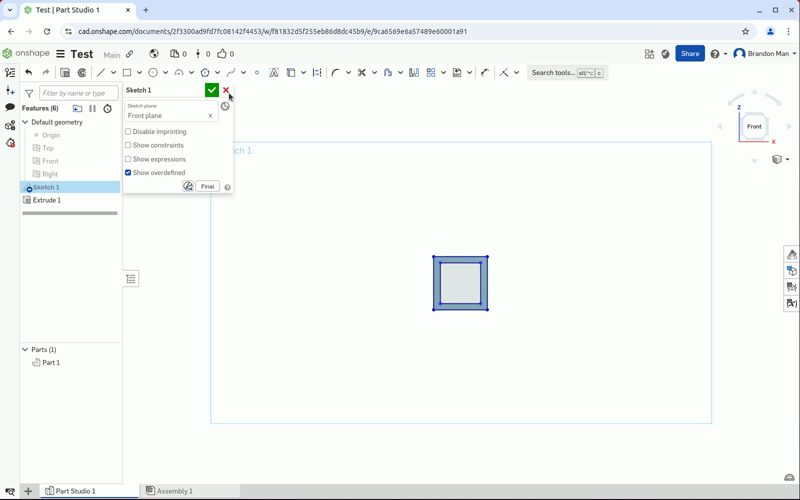
mouse_move(229, 92)
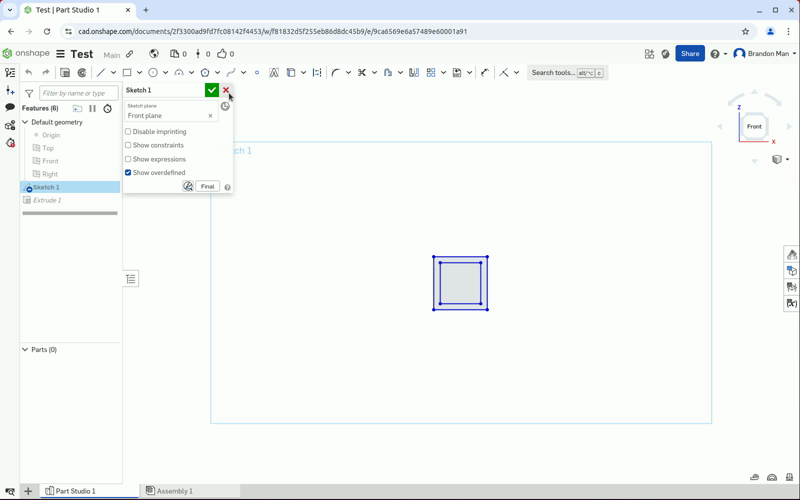
click(229, 92)
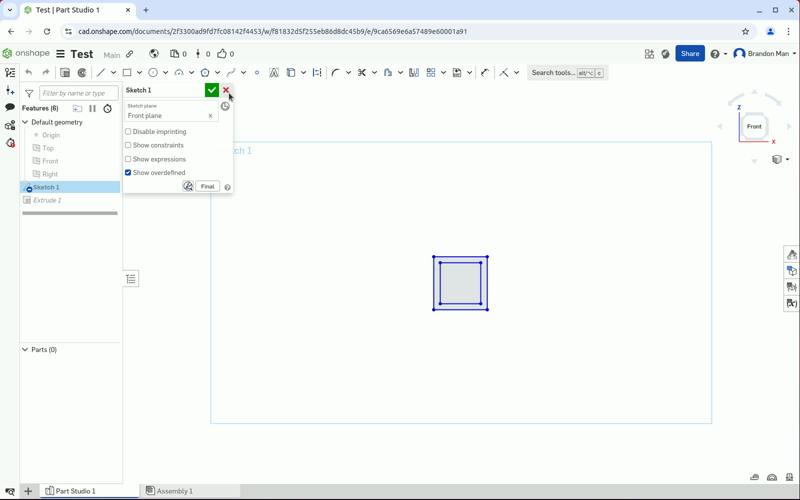
key(shift+s)
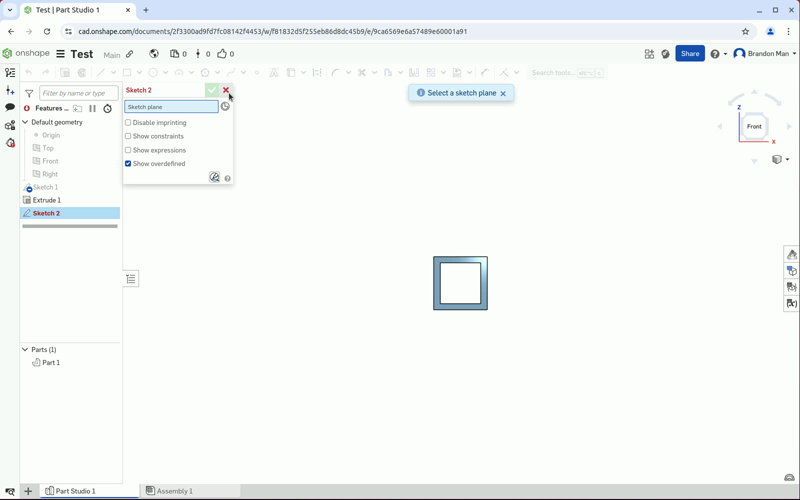
mouse_move(73, 163)
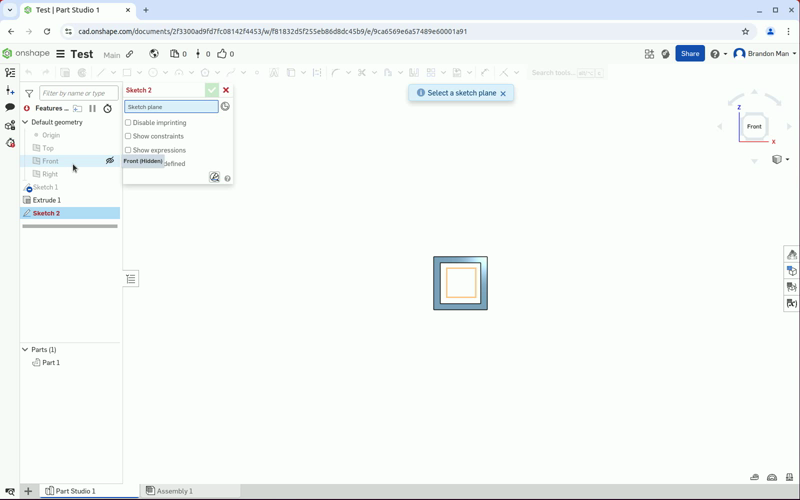
click(73, 163)
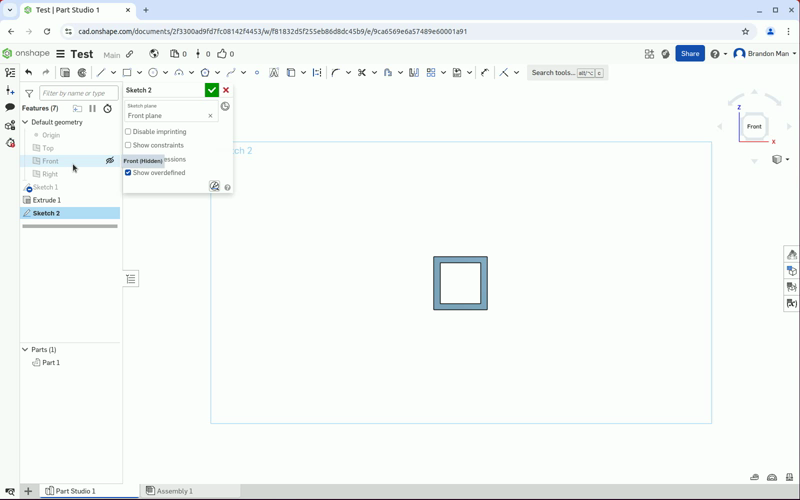
mouse_move(73, 352)
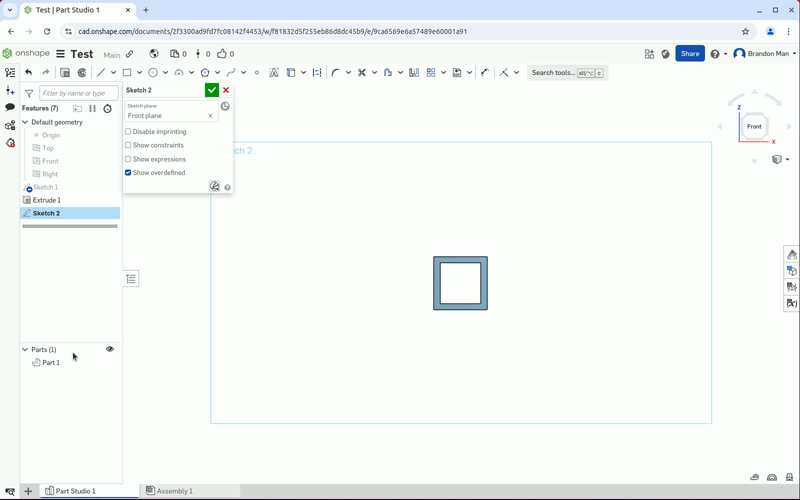
key(y)
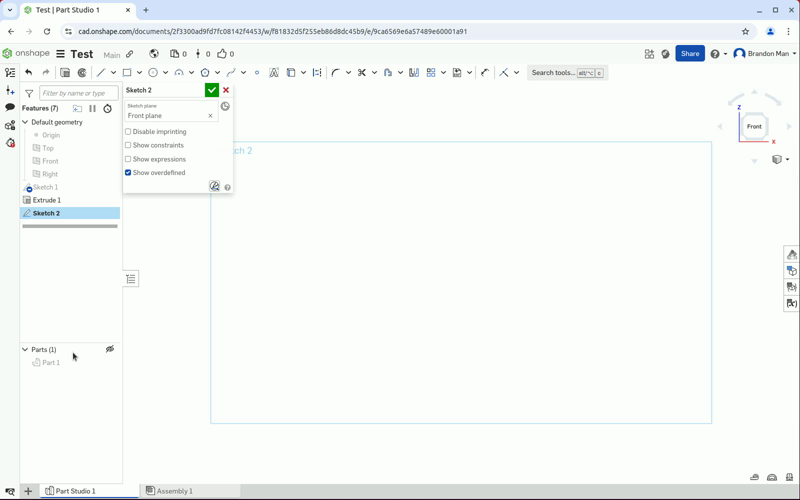
key(l)
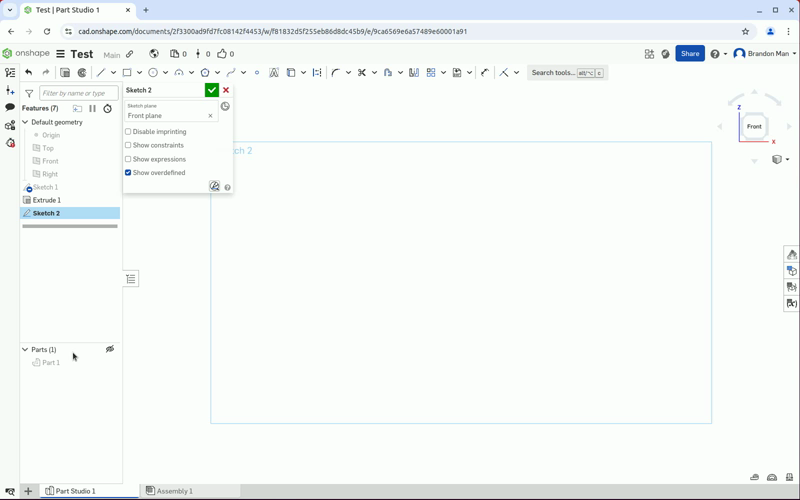
key_down(shift)
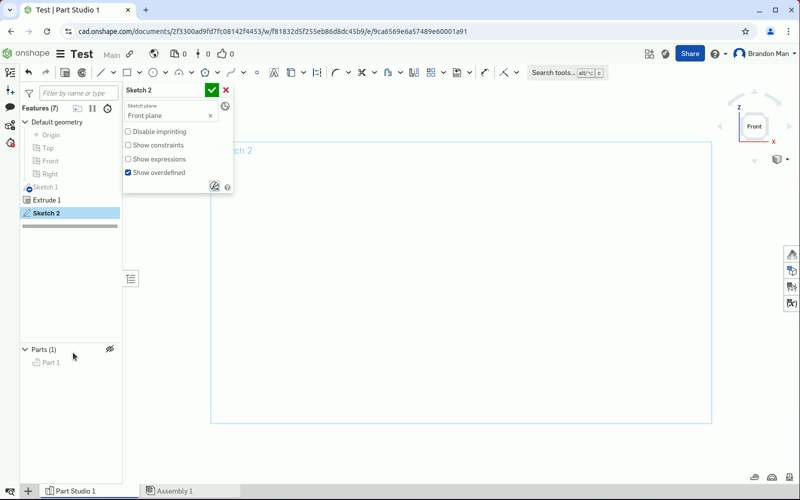
mouse_move(348, 320)
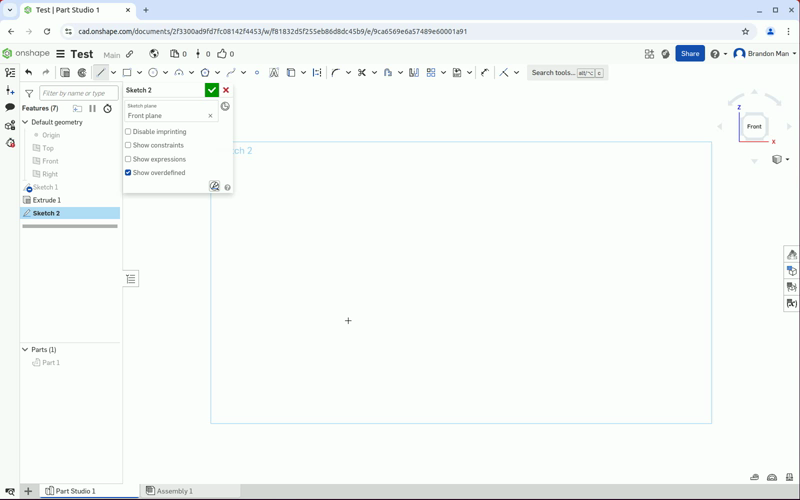
click(348, 320)
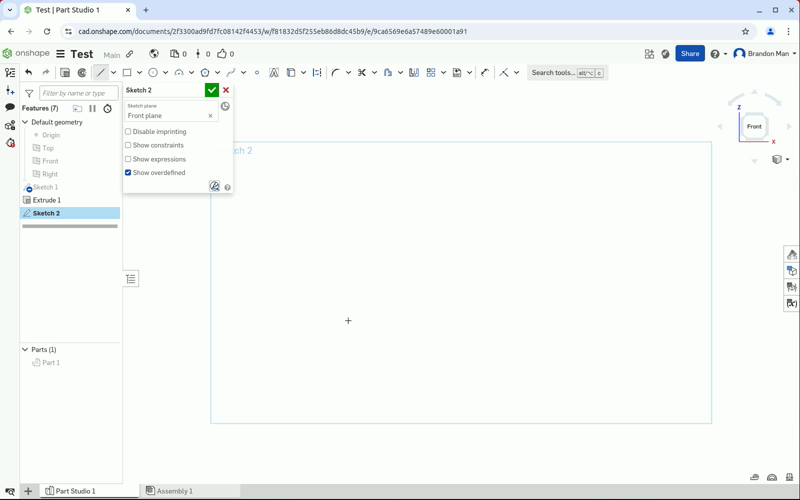
key_up(shift)
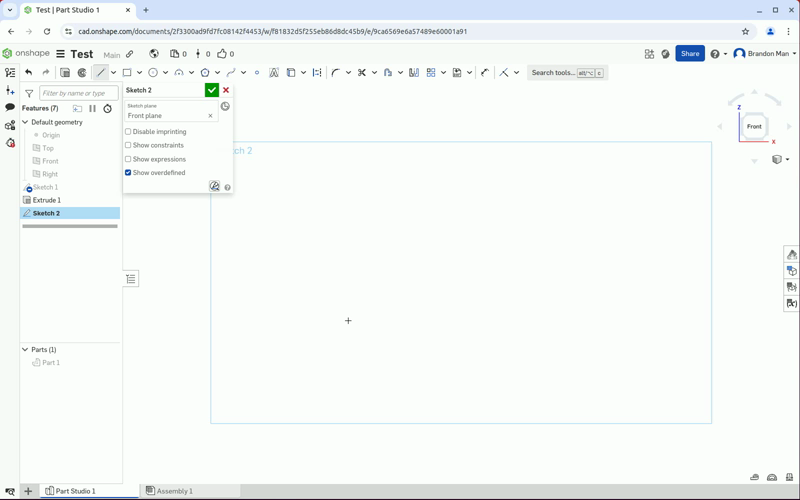
key_down(shift)
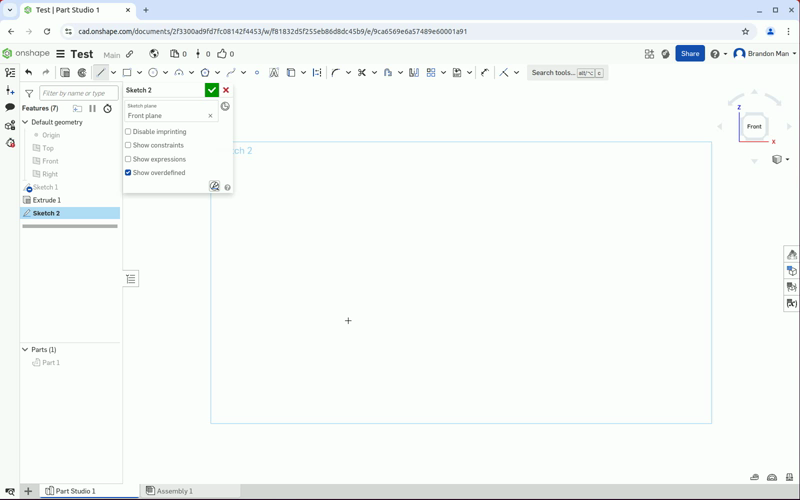
mouse_move(572, 320)
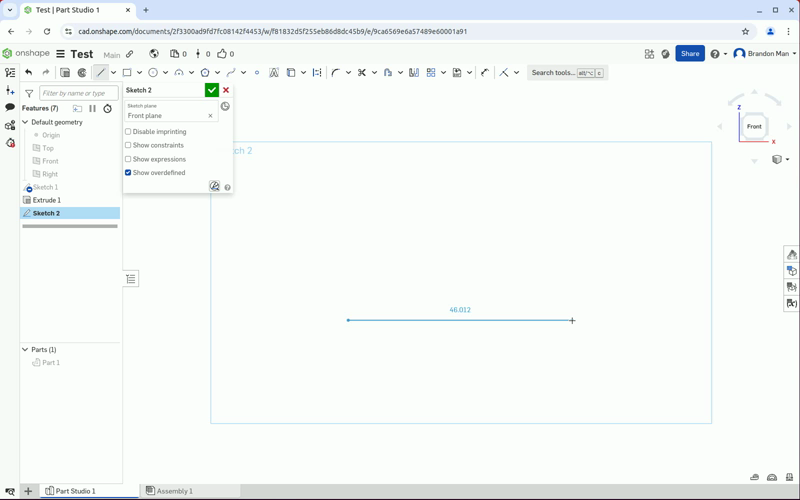
click(572, 320)
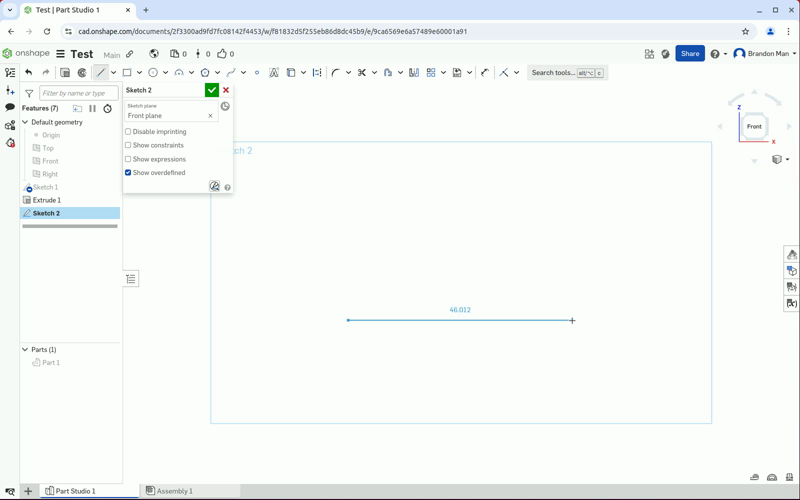
key_up(shift)
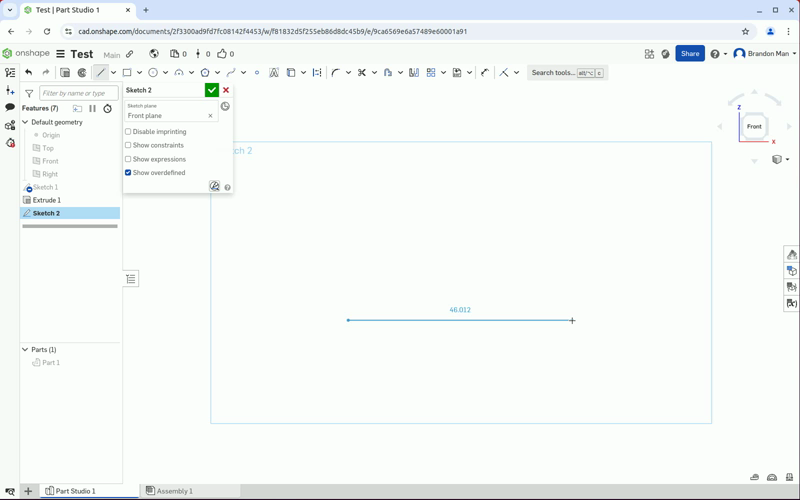
key_down(shift)
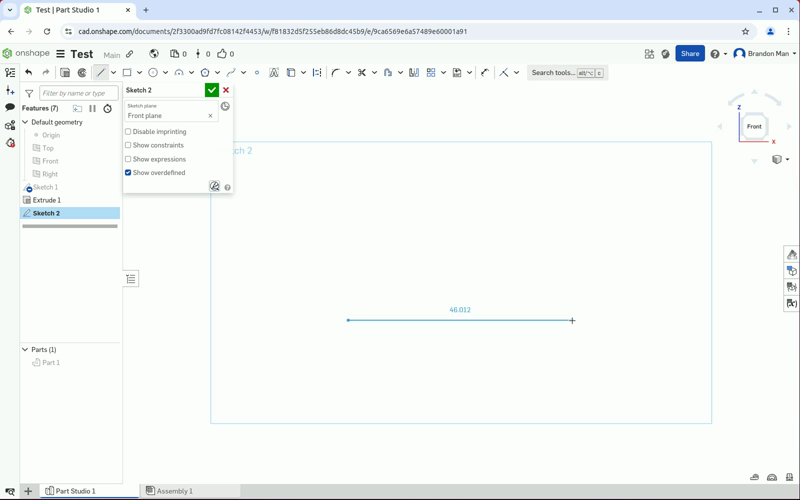
mouse_move(572, 247)
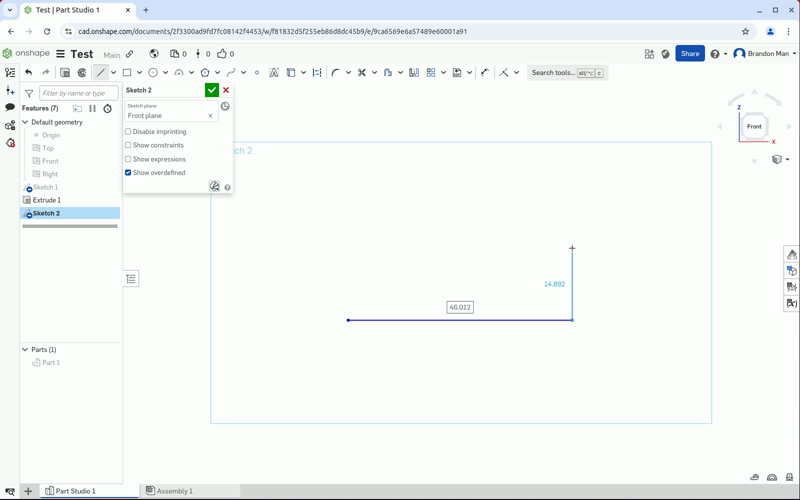
click(572, 247)
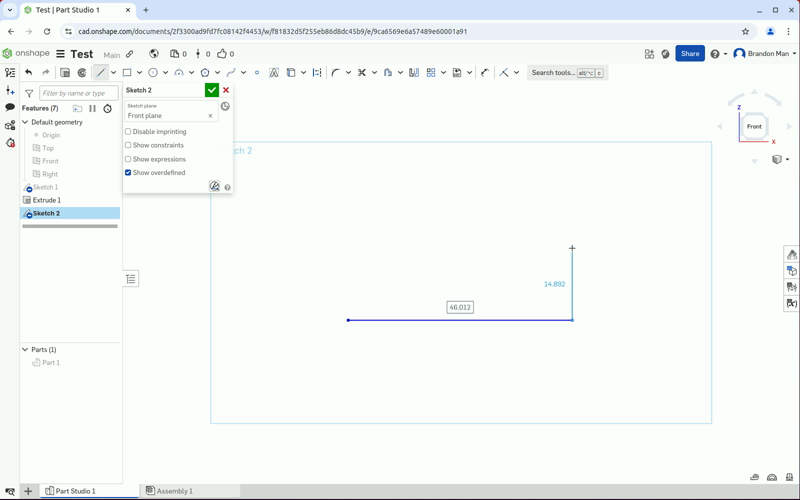
key_up(shift)
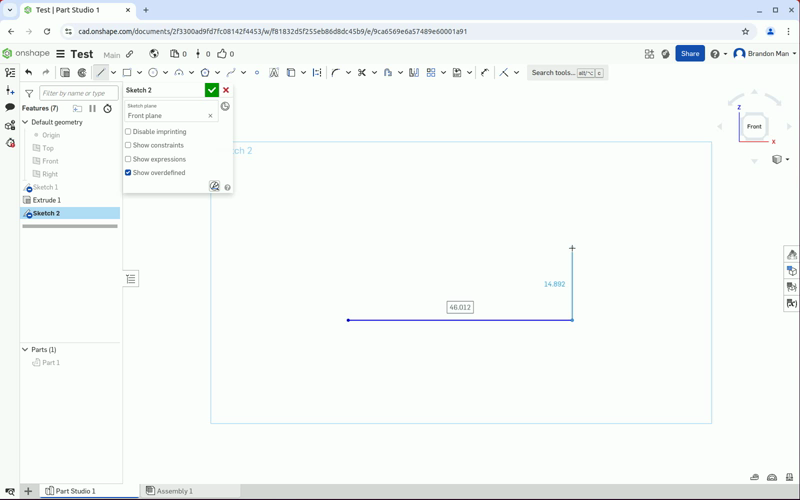
key_down(shift)
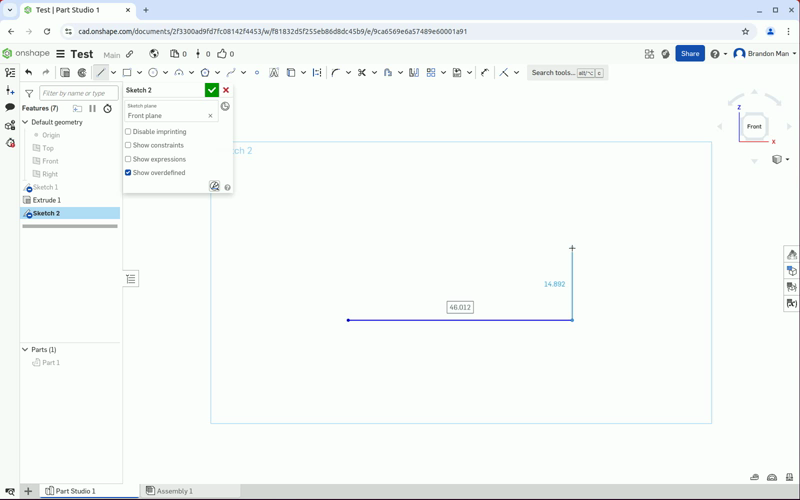
mouse_move(348, 247)
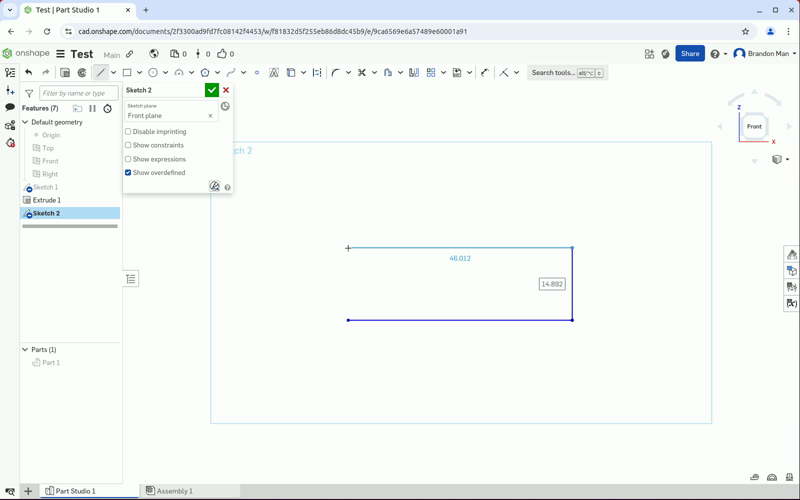
click(348, 247)
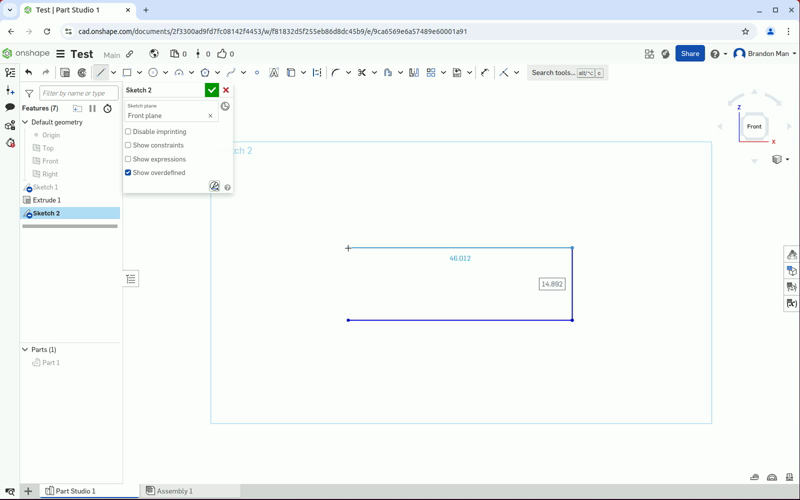
key_up(shift)
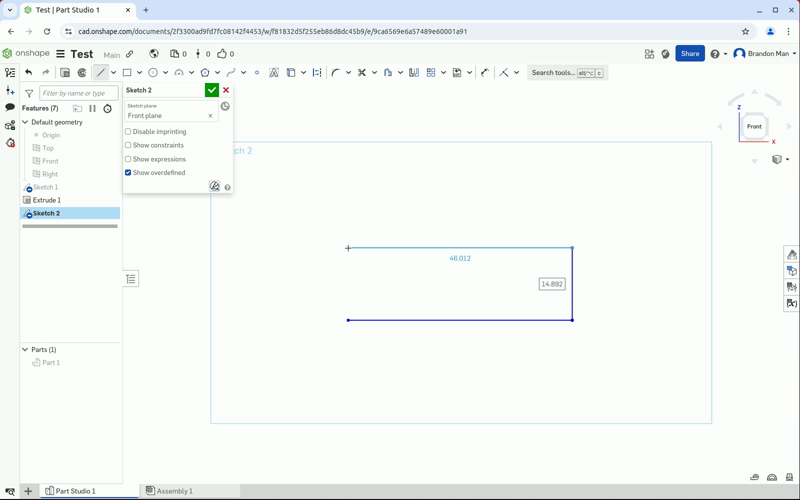
key_down(shift)
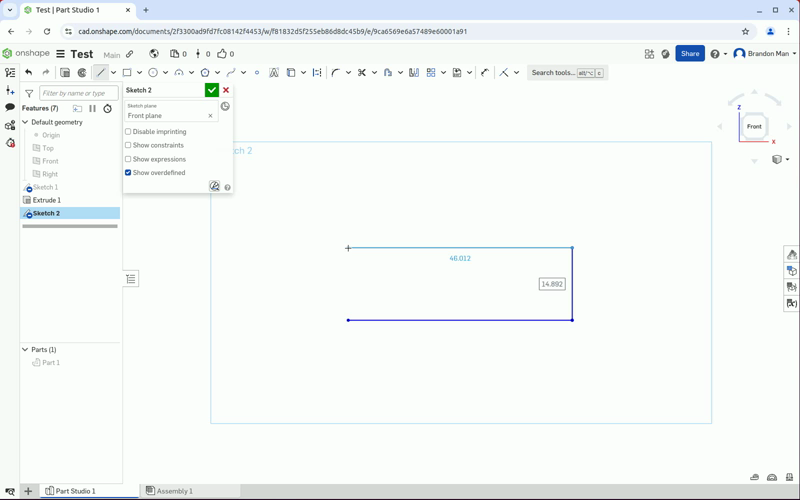
mouse_move(348, 320)
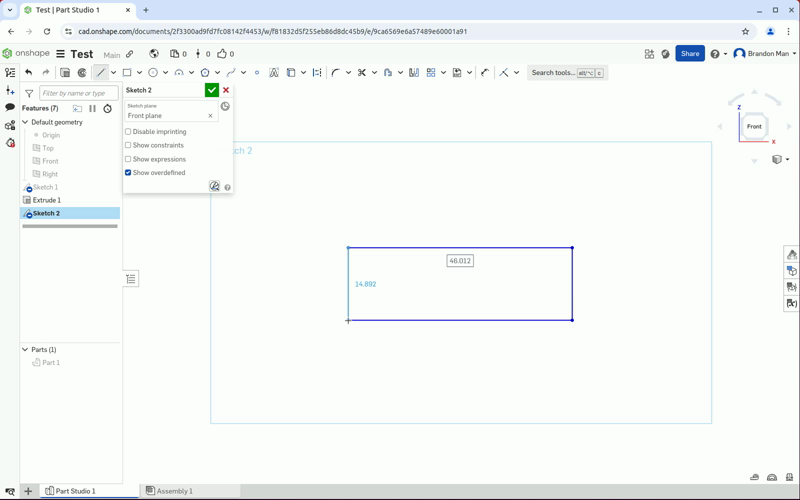
key_up(shift)
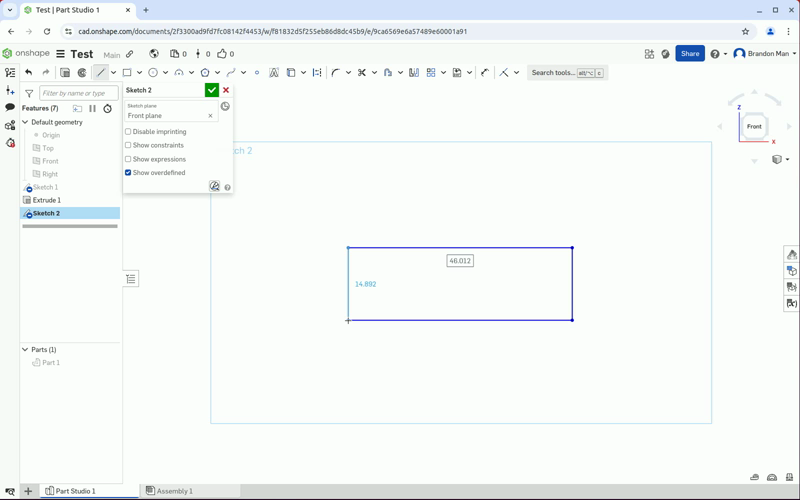
click(348, 320)
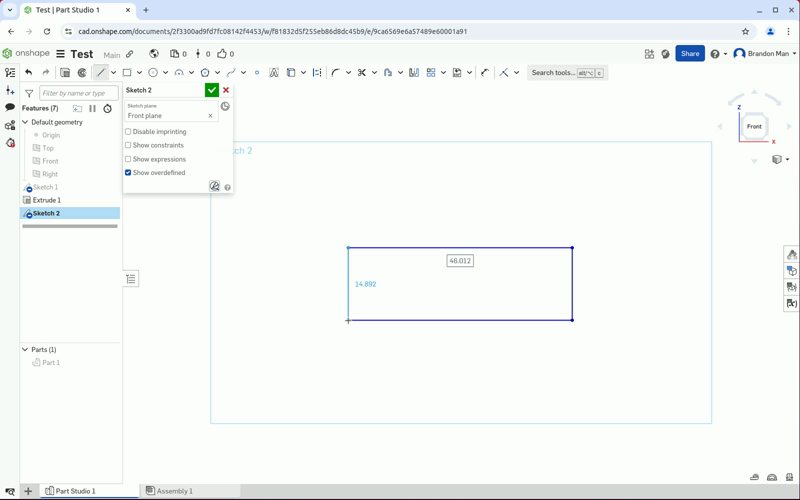
key(esc)
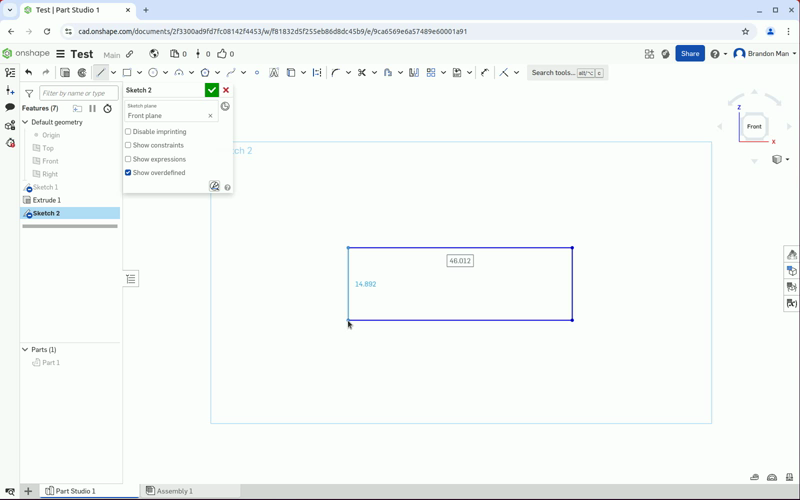
mouse_move(383, 271)
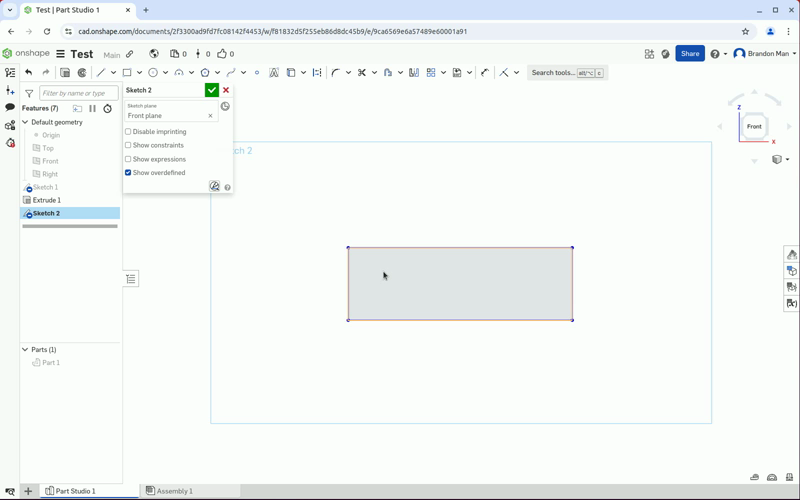
click(383, 271)
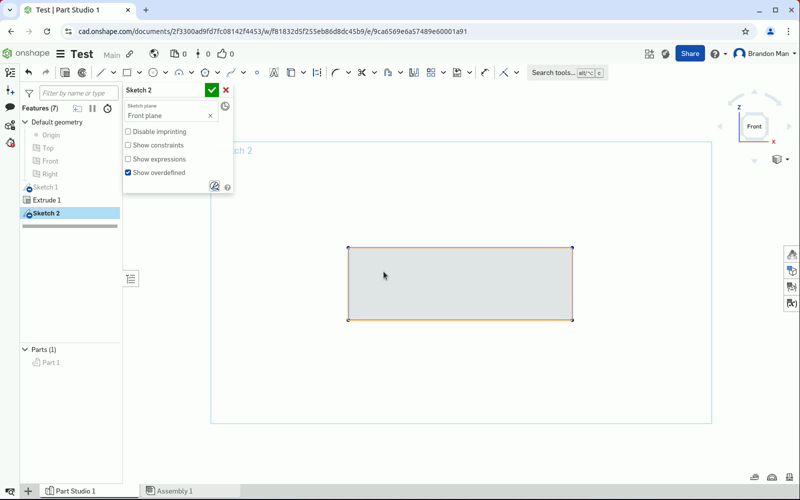
mouse_move(73, 352)
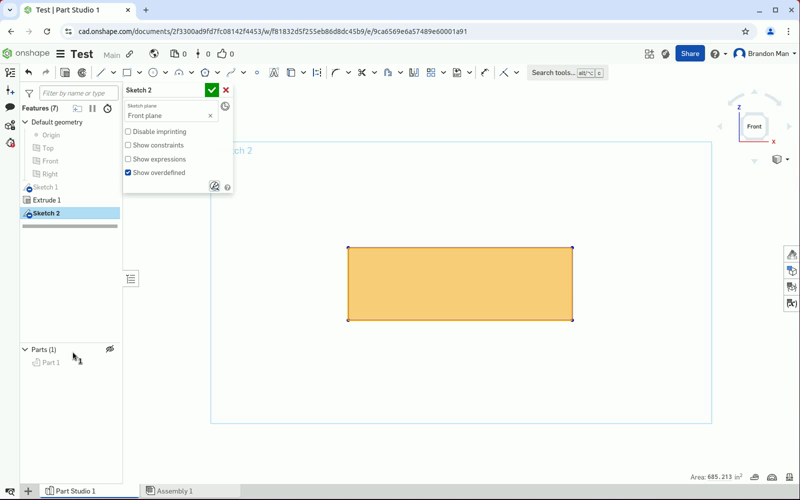
key(shift+y)
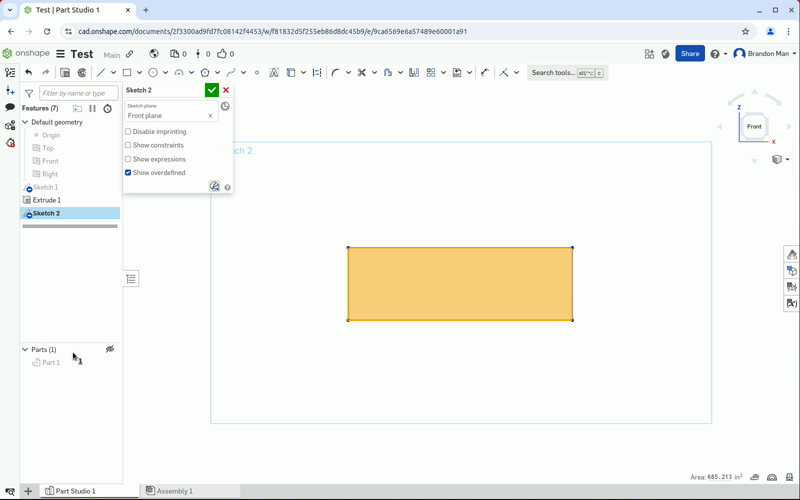
key(shift+e)
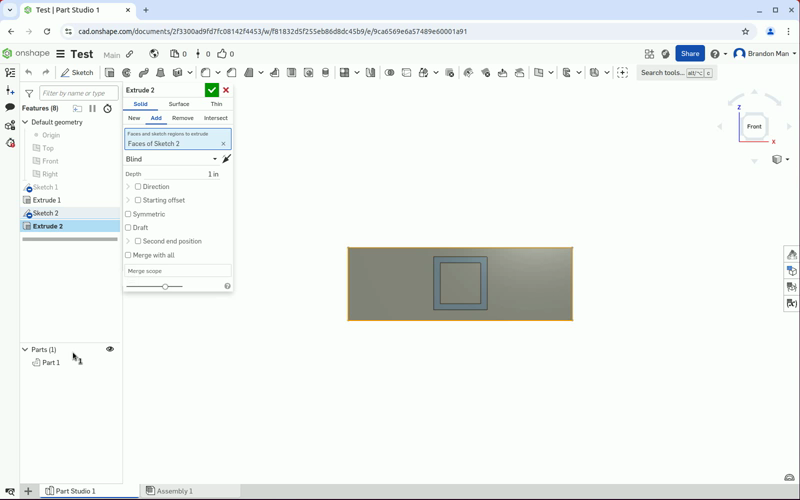
mouse_move(143, 106)
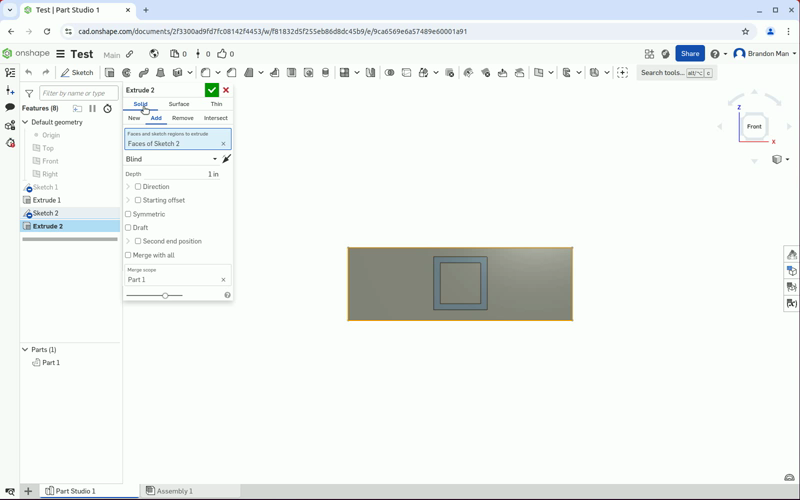
click(143, 106)
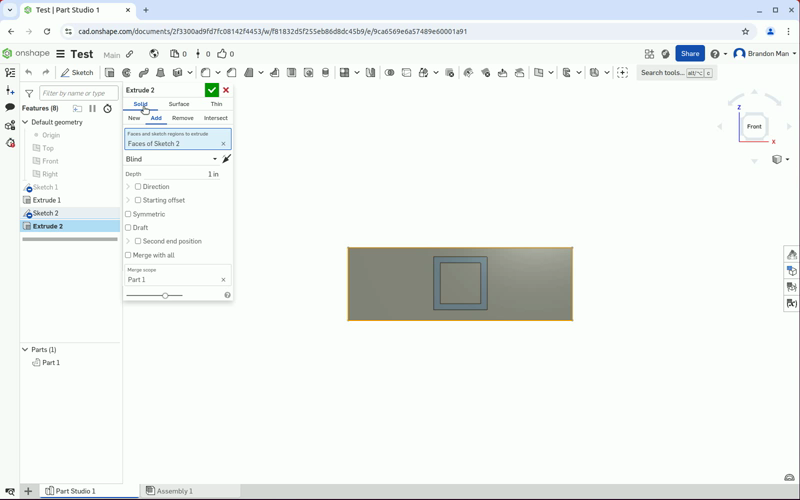
mouse_move(137, 120)
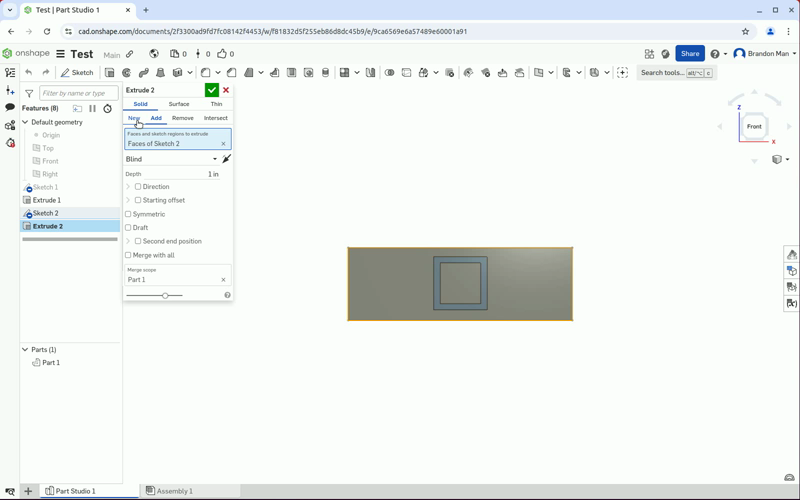
click(137, 120)
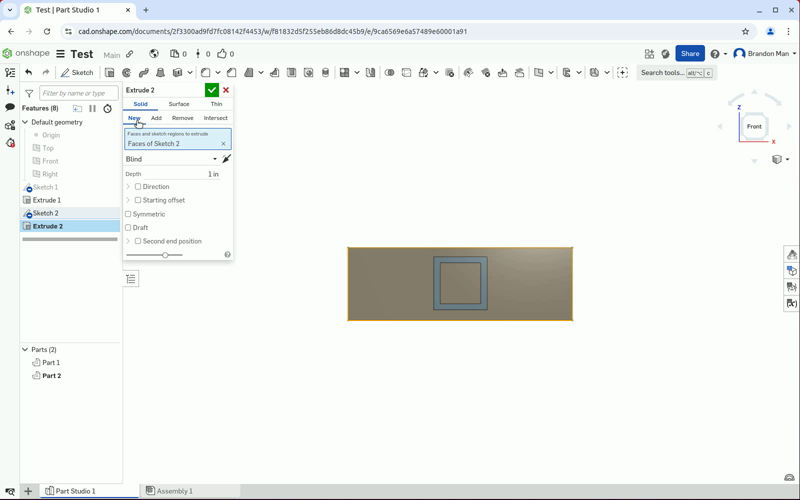
key(tab, 4)
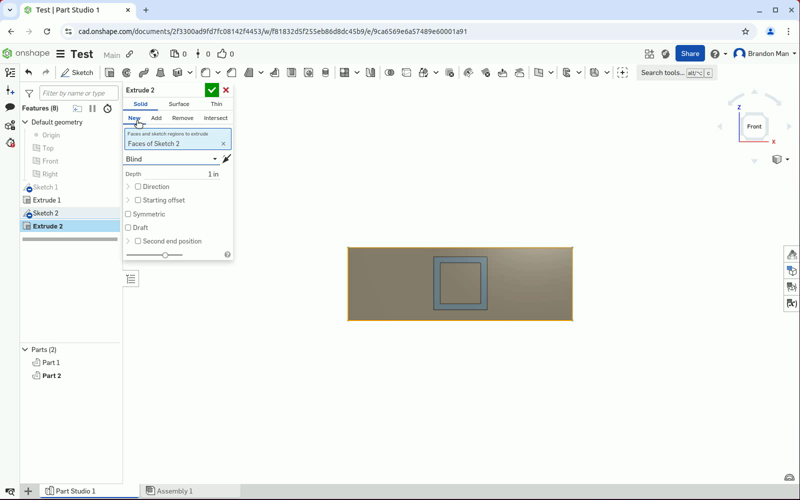
text(-0.722)
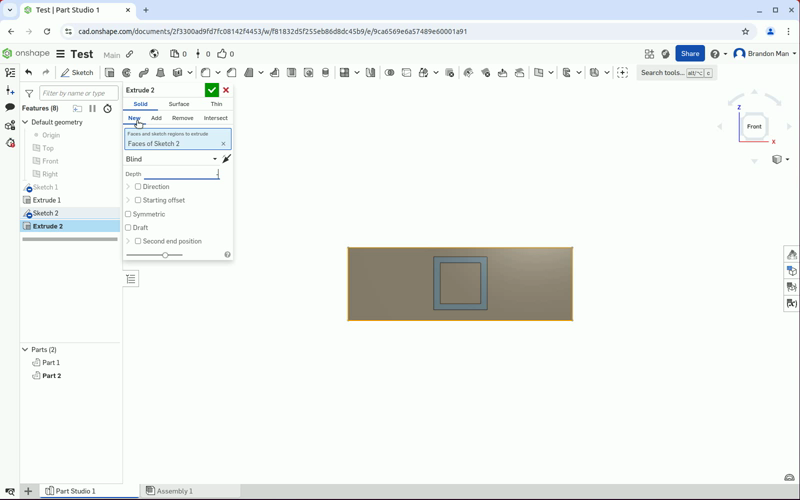
key(enter)
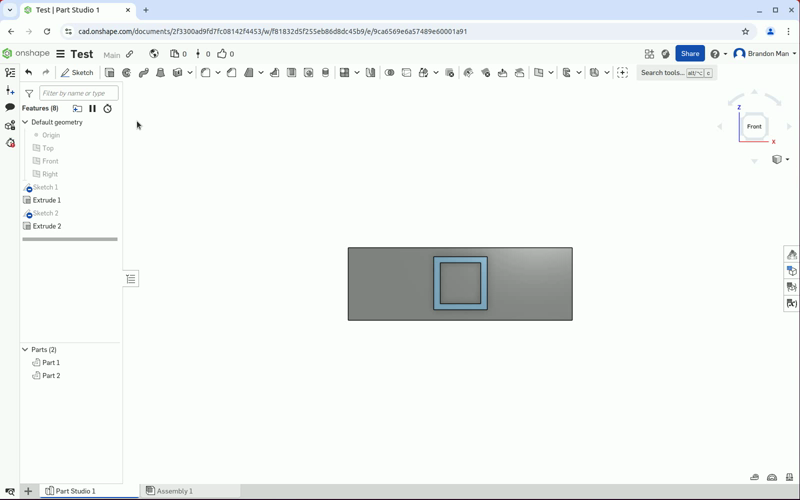
key(shift+h)
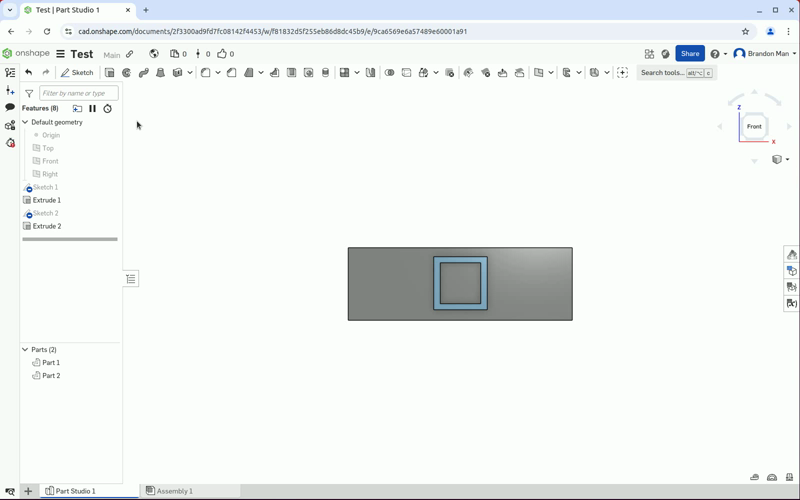
key(shift+h)
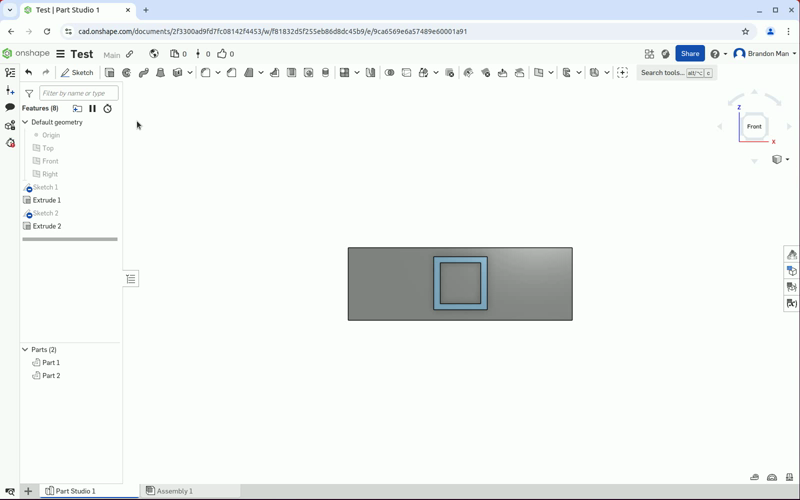
key(shift+7)
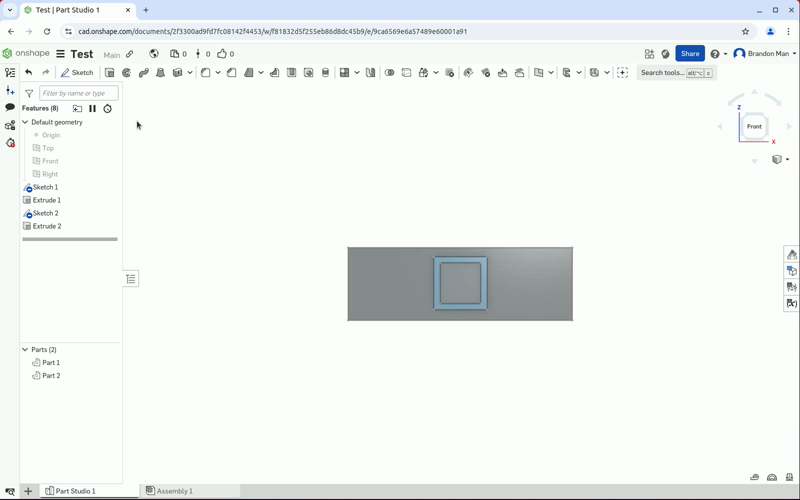
key(left, 2)
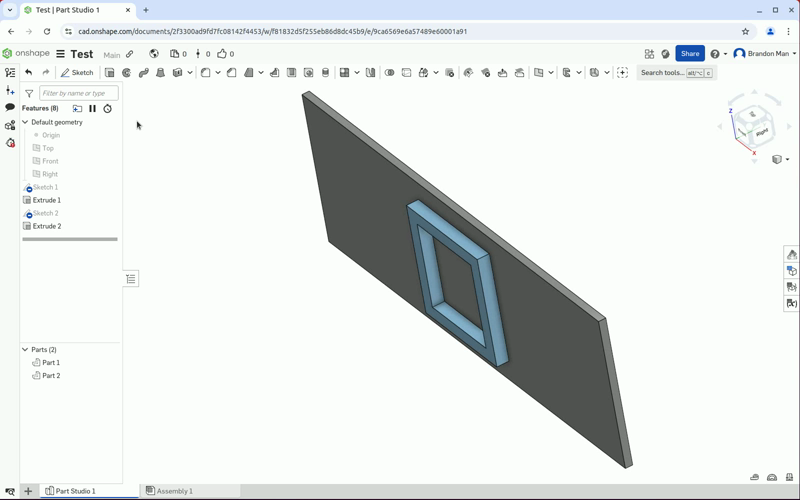
key(down, 2)
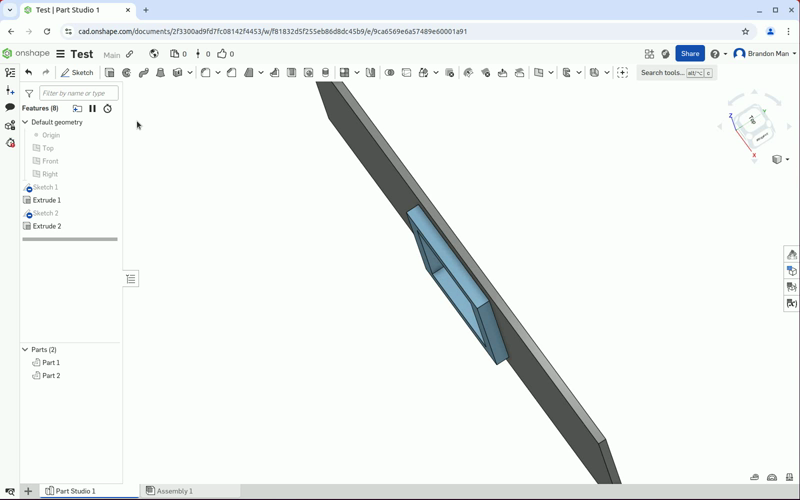
key(up, 2)
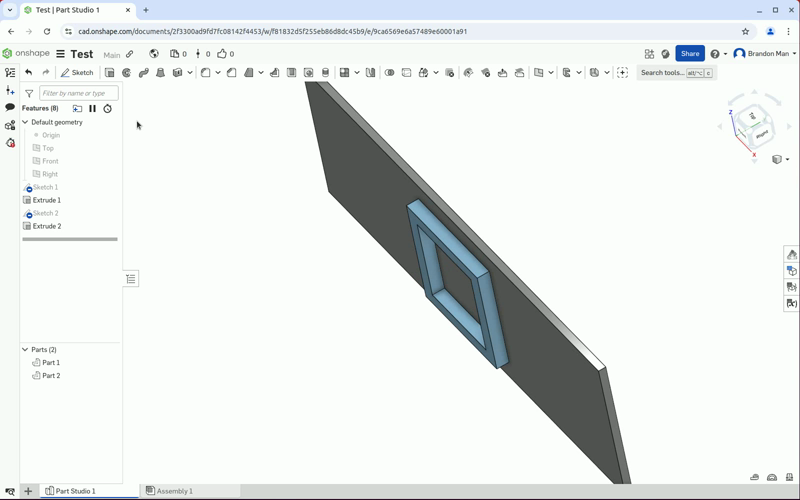
key(right, 2)
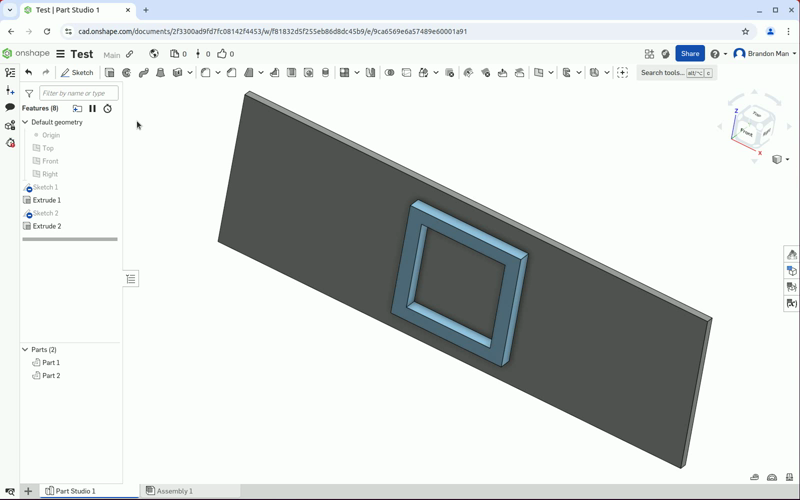
mouse_move(73, 189)
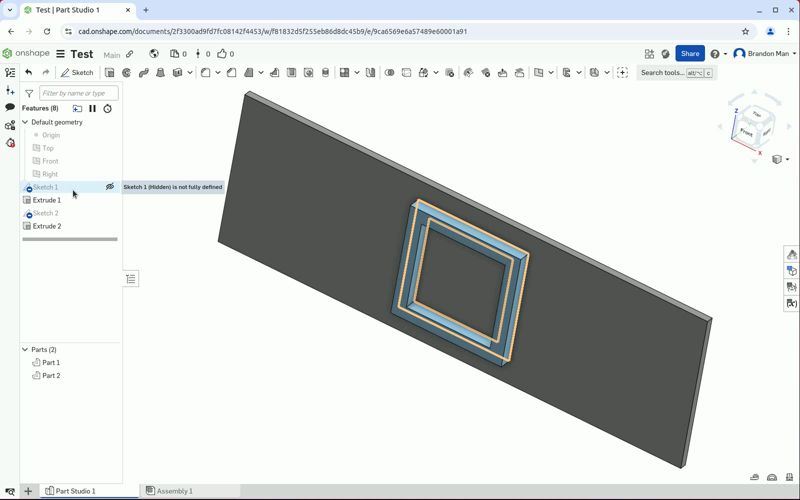
click(73, 189)